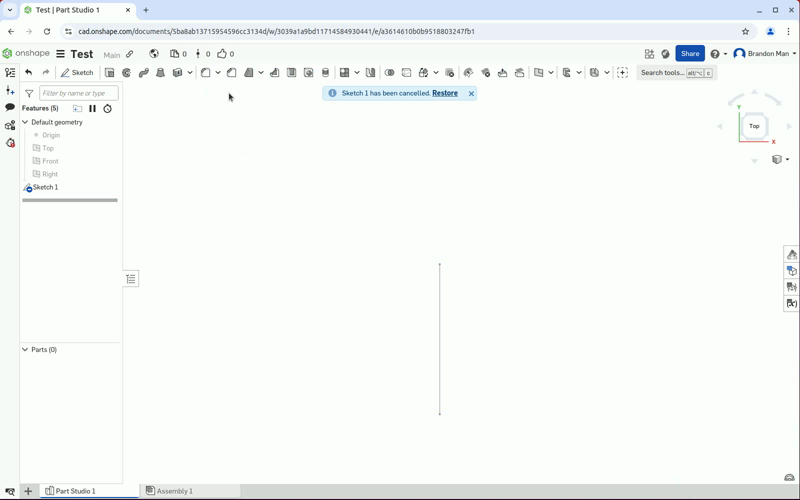
key(shift+h)
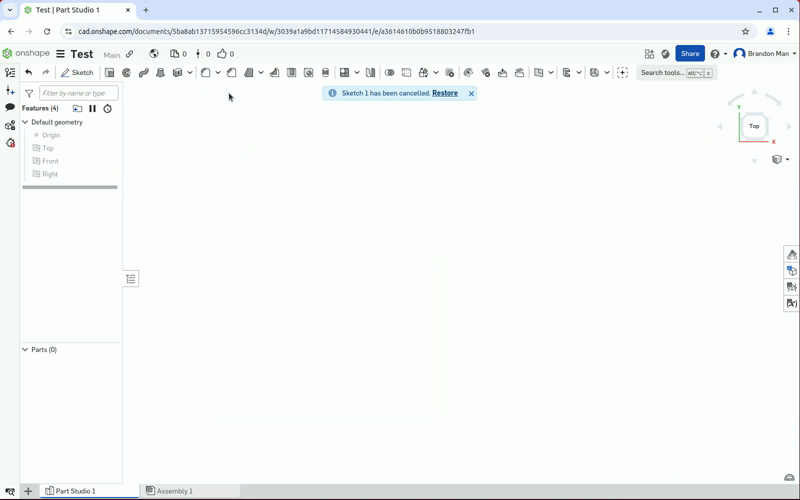
key(shift+s)
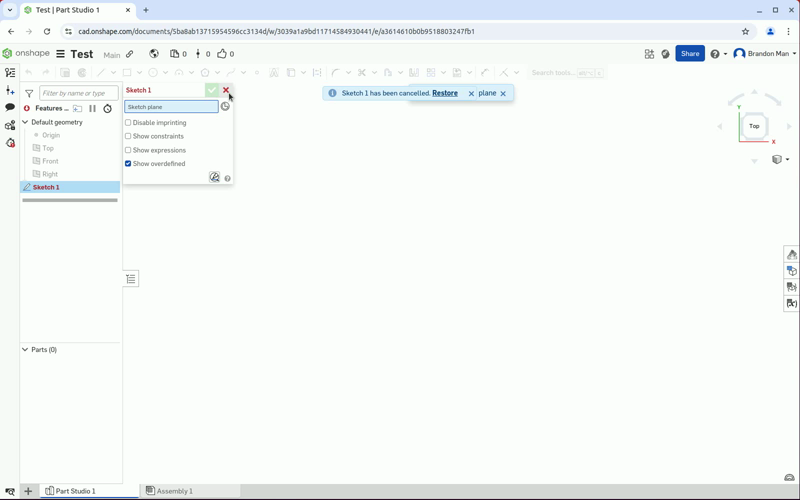
mouse_move(73, 150)
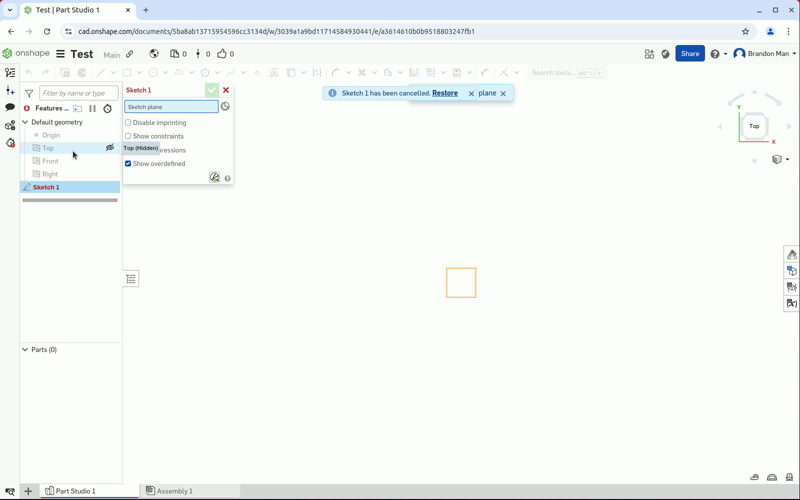
click(73, 150)
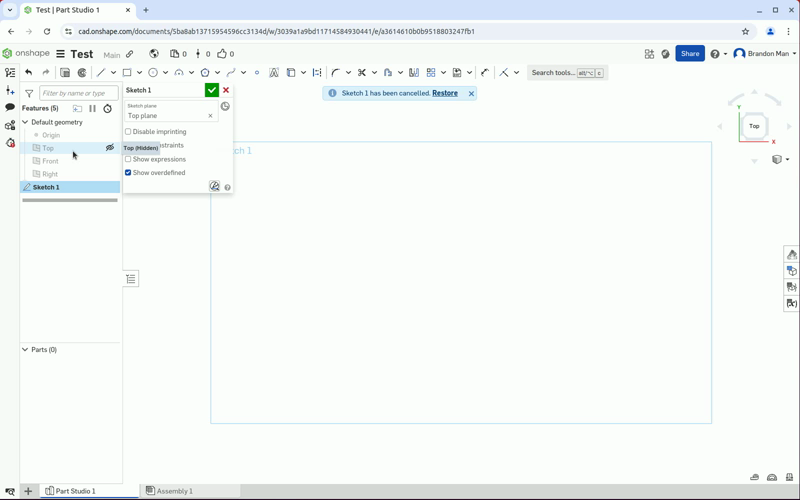
mouse_move(73, 352)
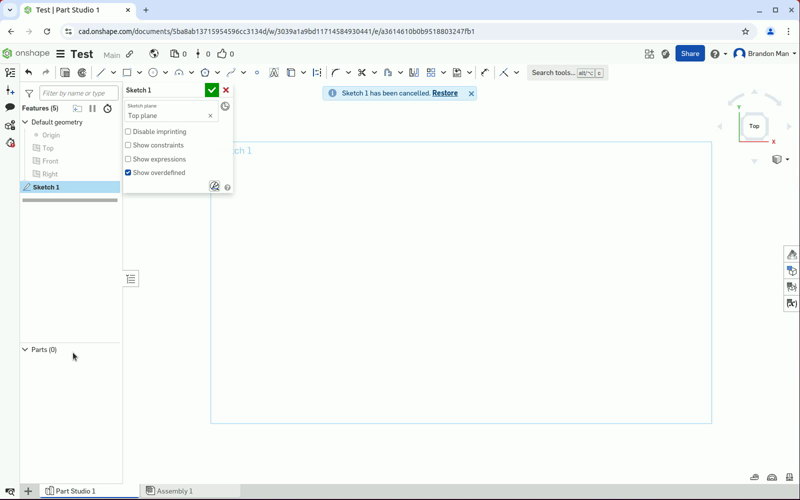
key(y)
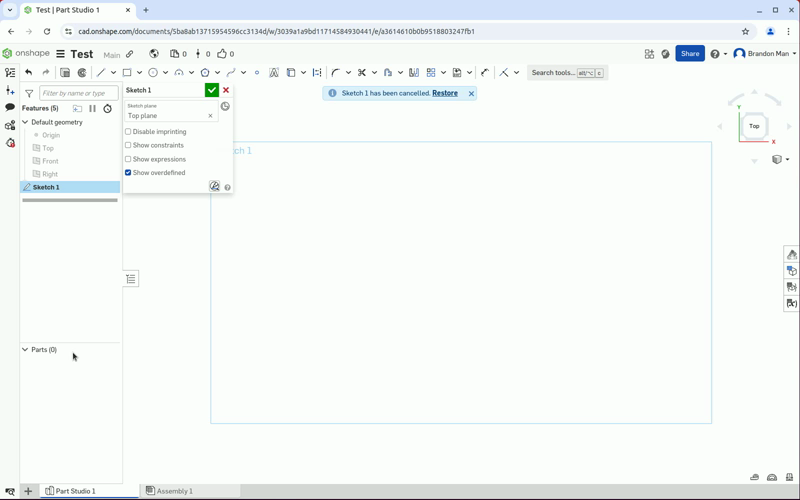
key(c)
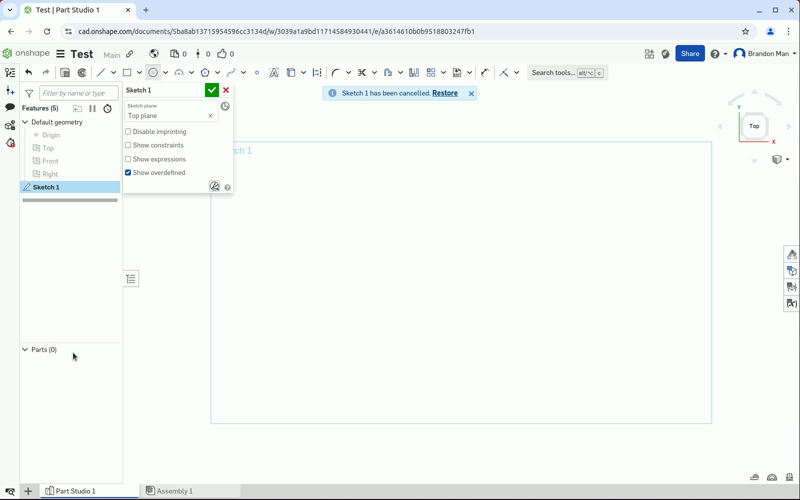
key_down(shift)
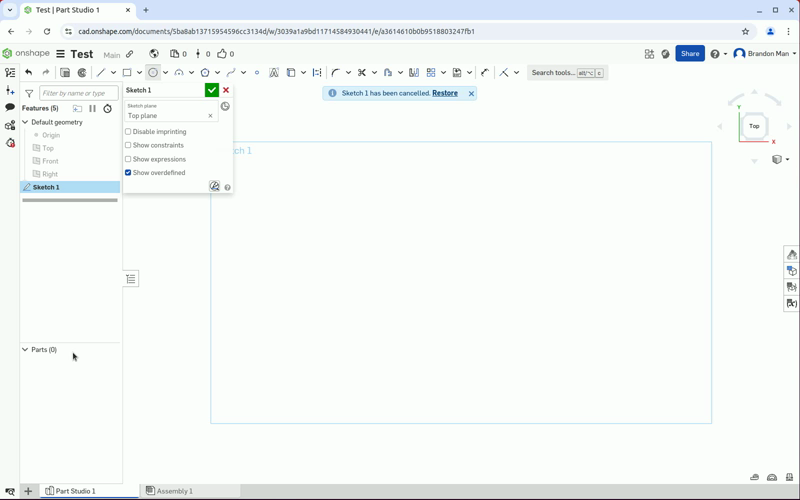
mouse_move(461, 282)
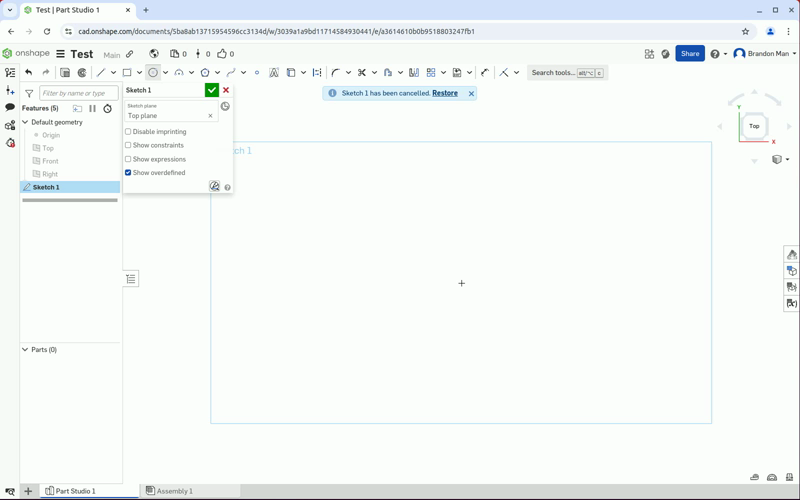
click(461, 282)
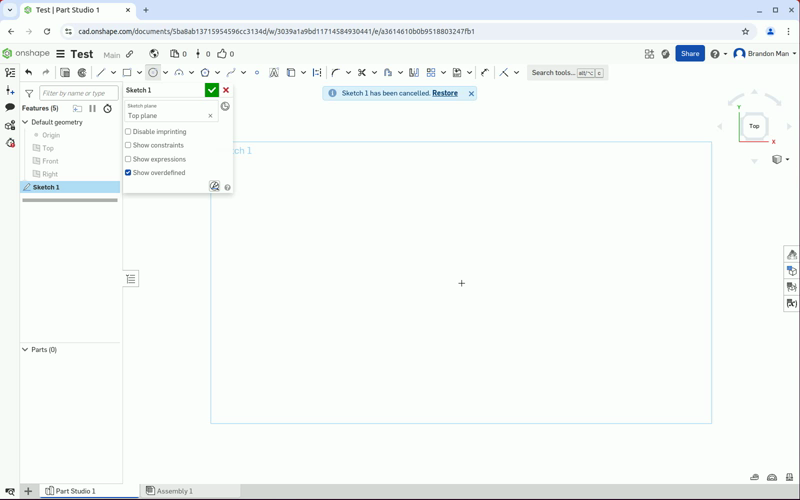
key_up(shift)
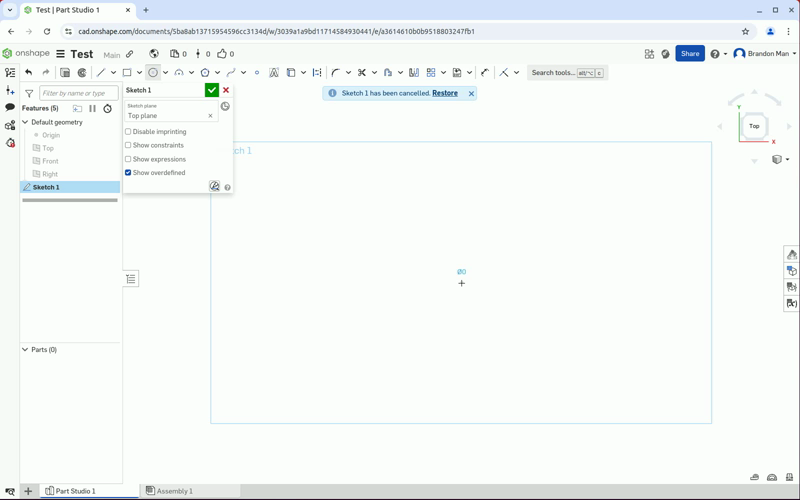
mouse_move(492, 282)
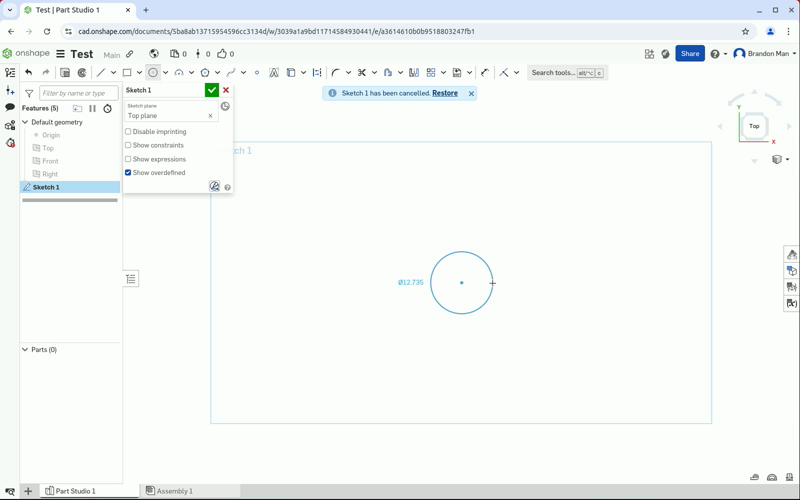
click(492, 282)
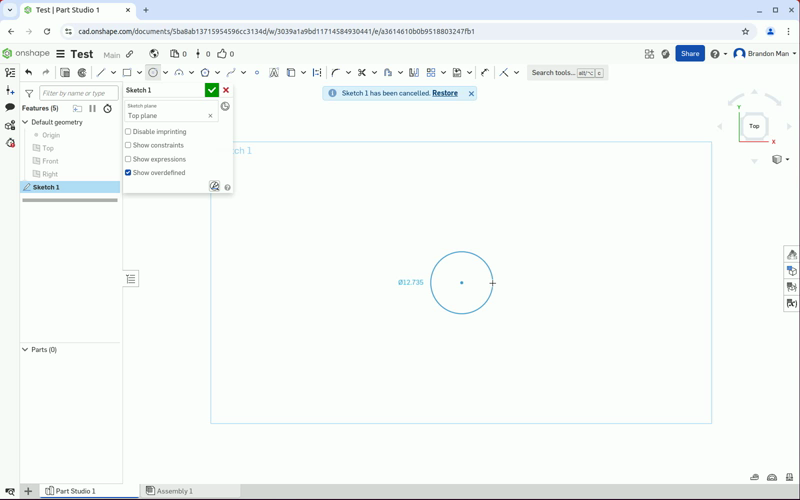
key(esc)
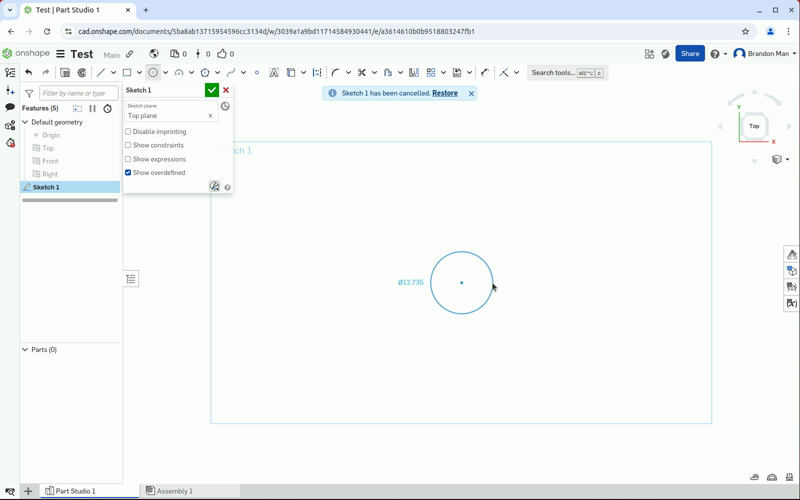
mouse_move(465, 308)
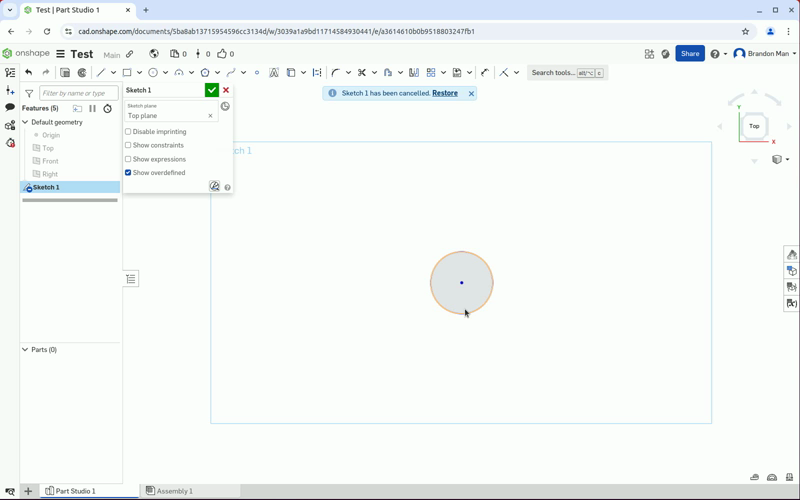
click(465, 308)
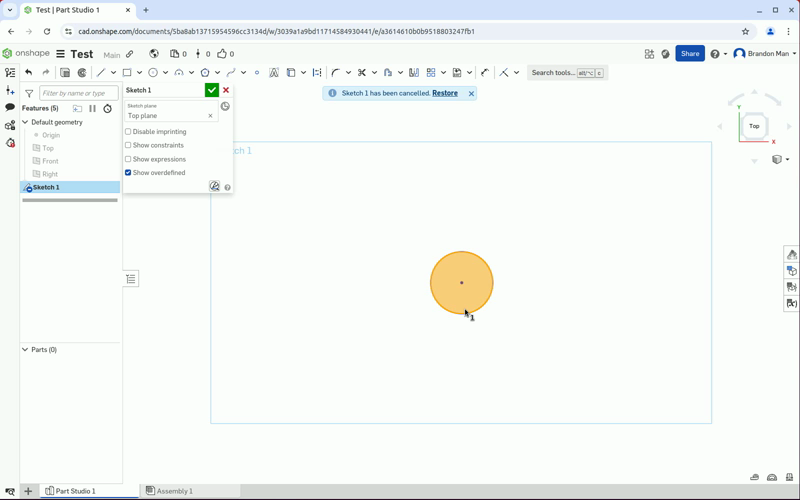
mouse_move(73, 352)
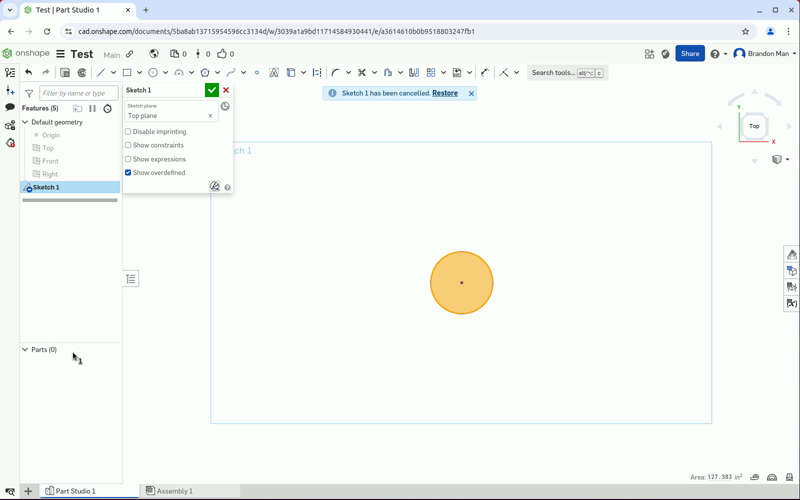
key(shift+y)
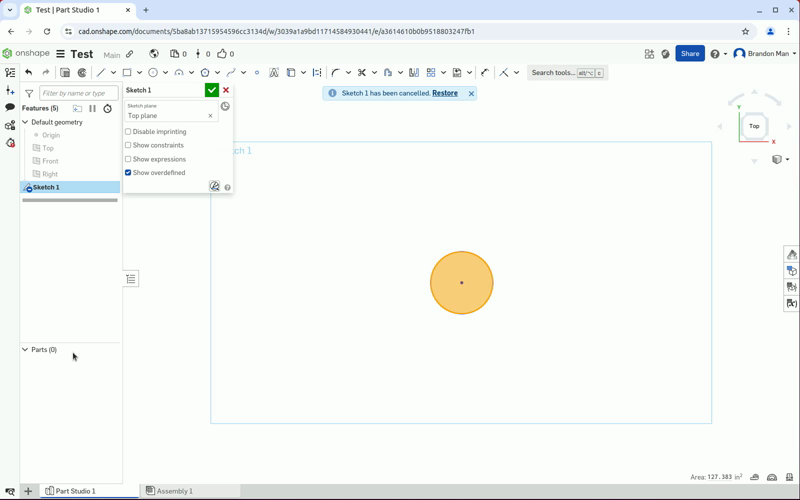
key(shift+e)
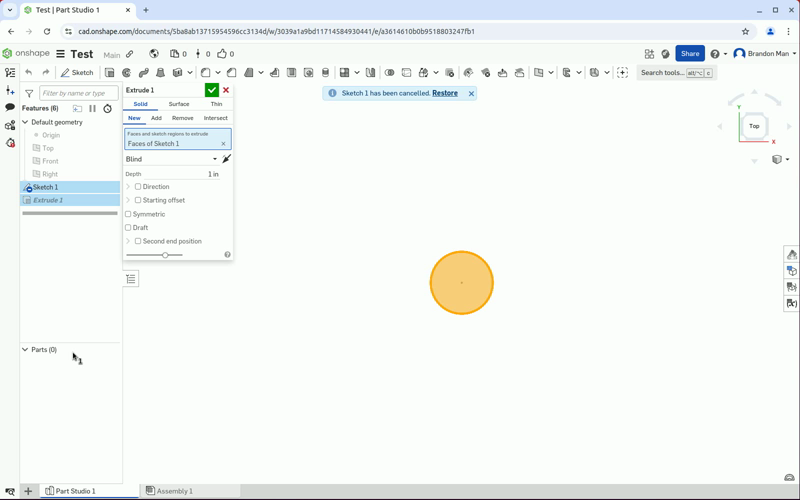
mouse_move(143, 106)
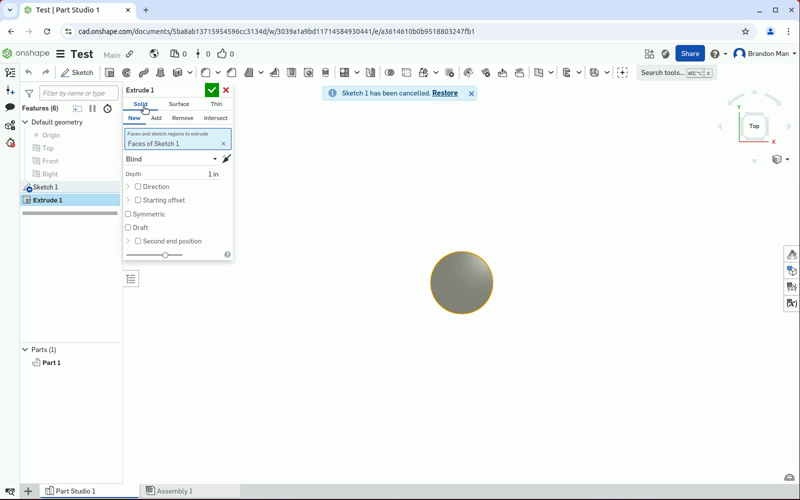
click(143, 106)
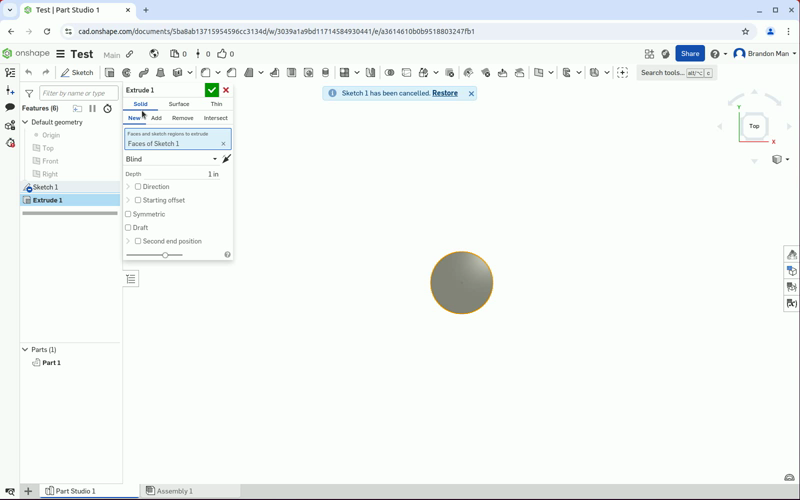
mouse_move(137, 120)
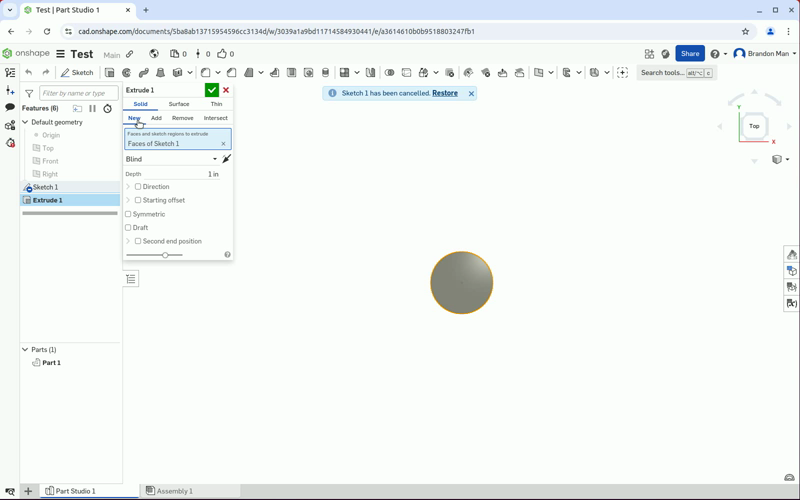
click(137, 120)
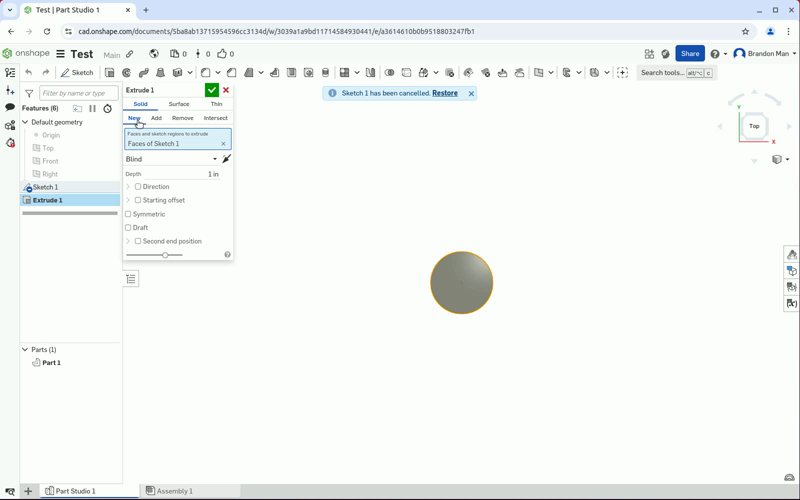
key(tab, 4)
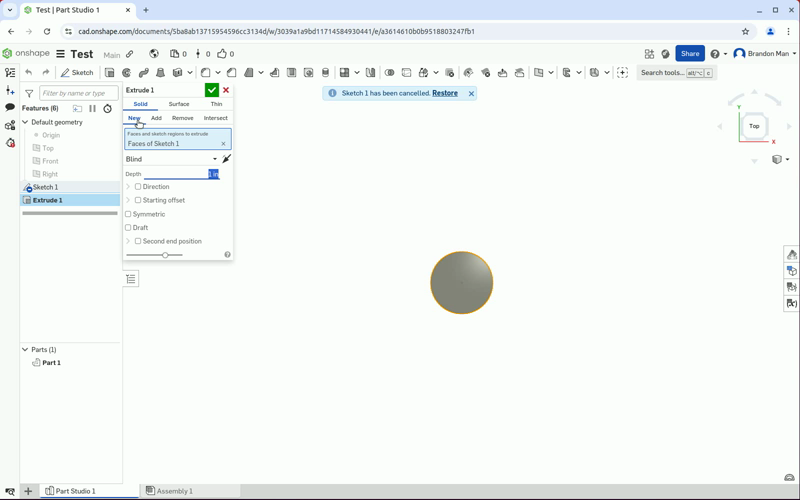
text(1.444)
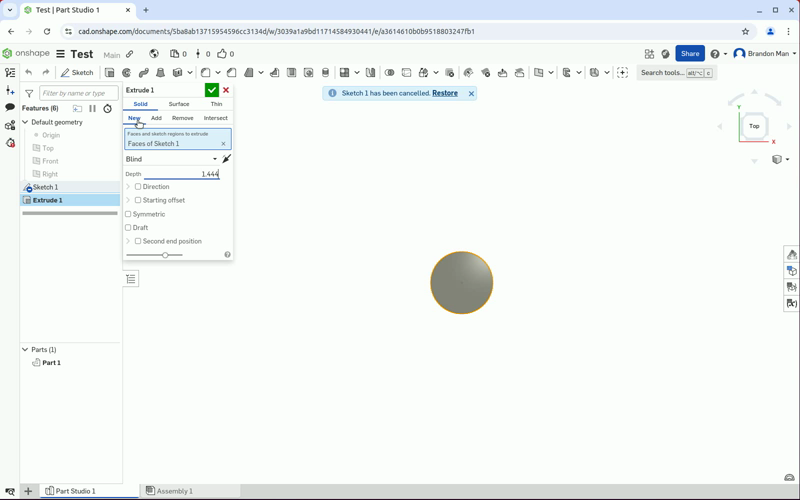
key(enter)
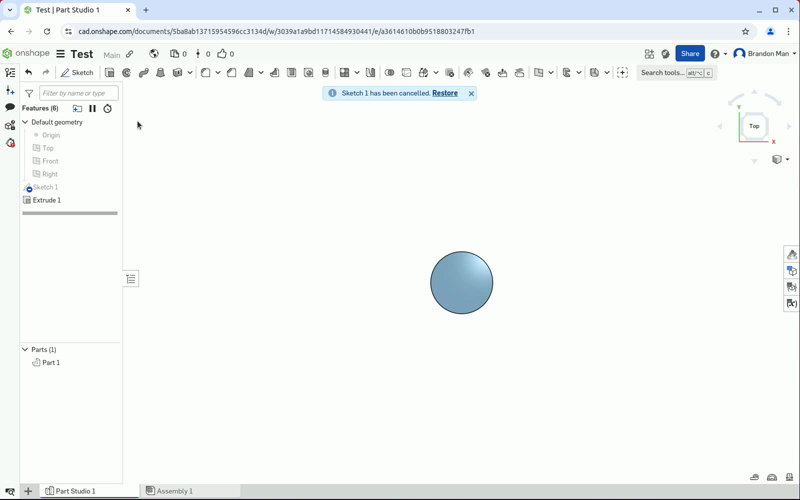
key(shift+h)
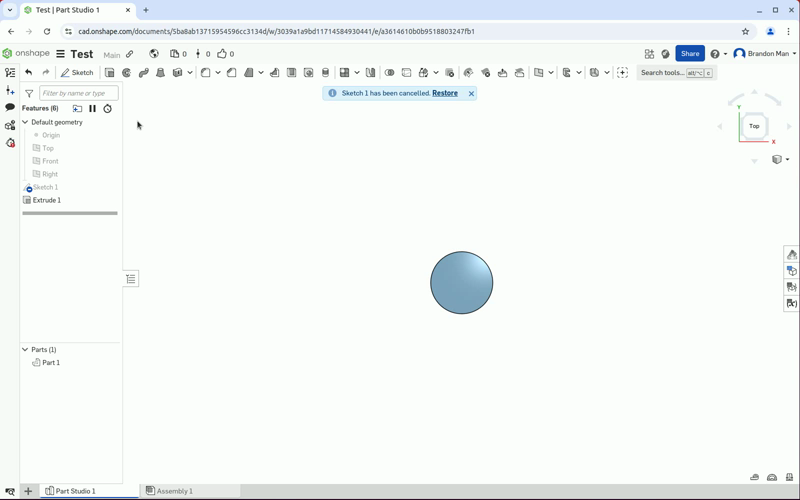
key(shift+h)
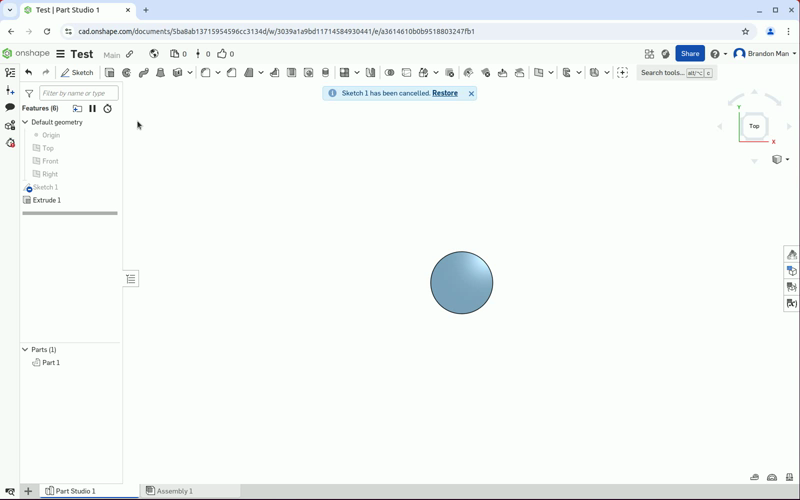
mouse_move(73, 189)
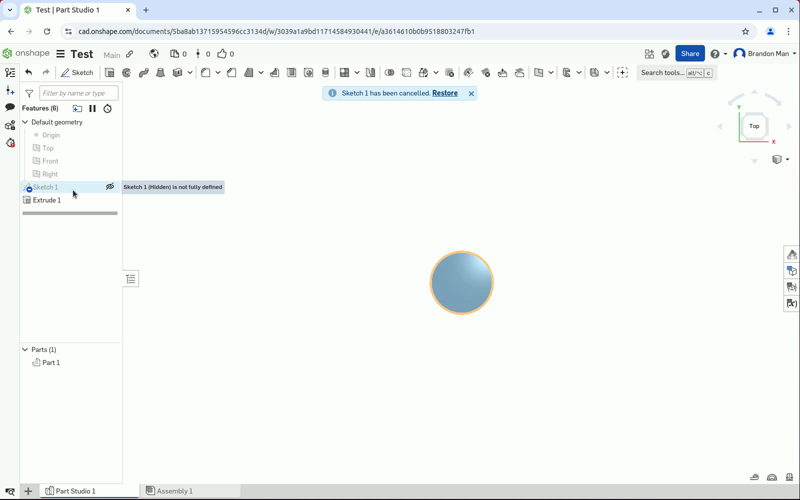
click(73, 189)
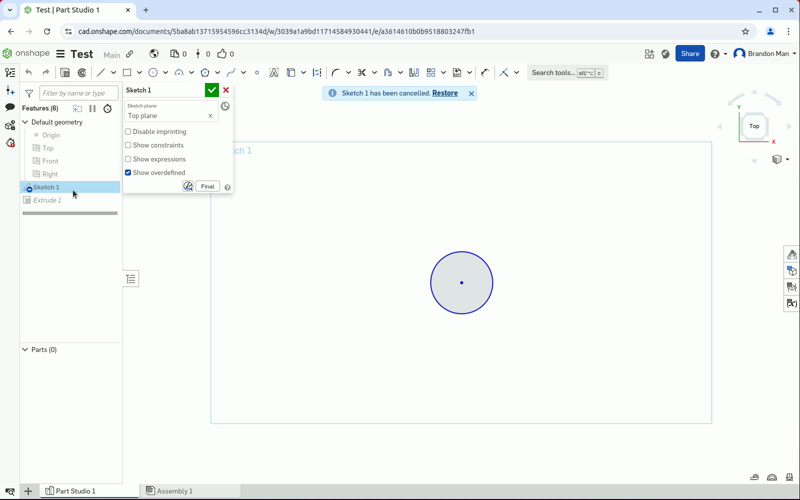
mouse_move(229, 92)
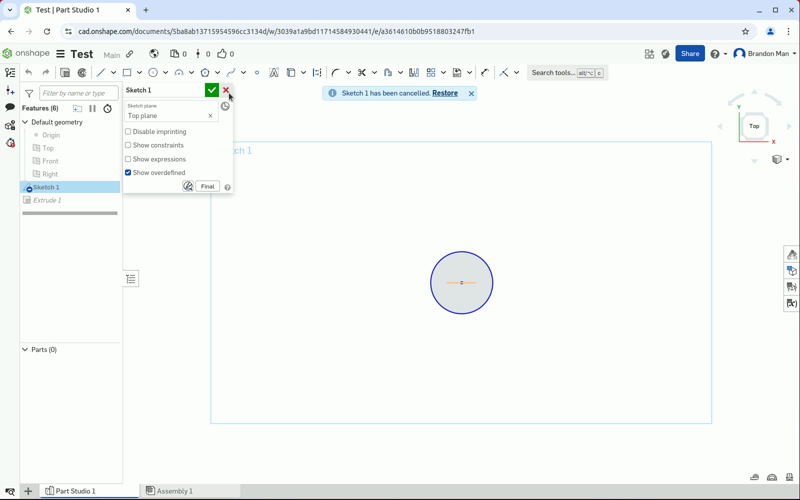
click(229, 92)
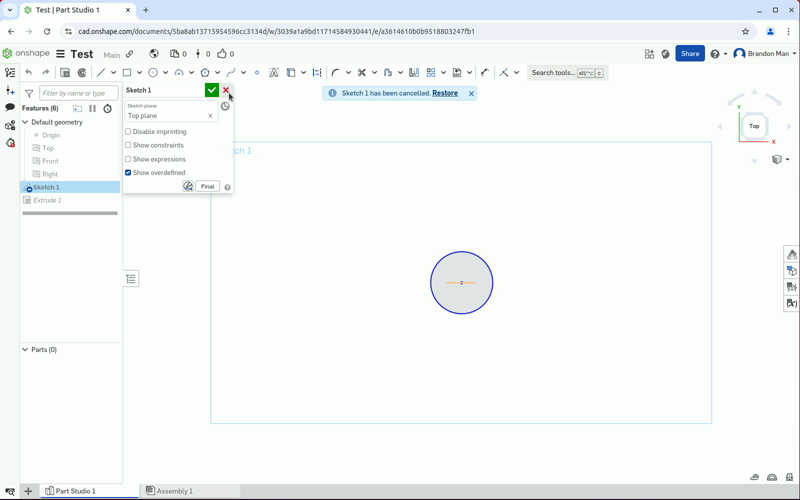
key(shift+s)
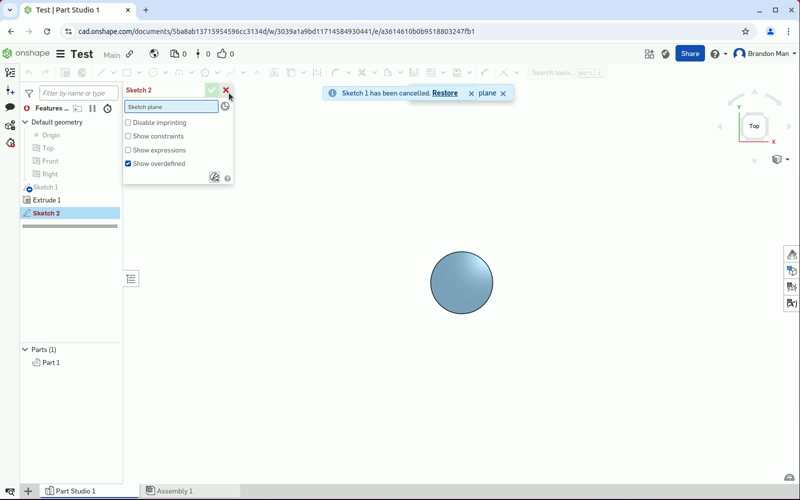
mouse_move(73, 150)
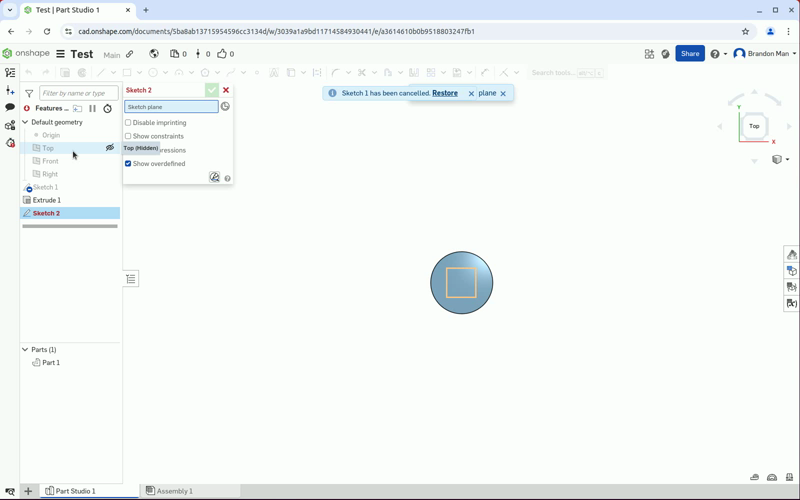
click(73, 150)
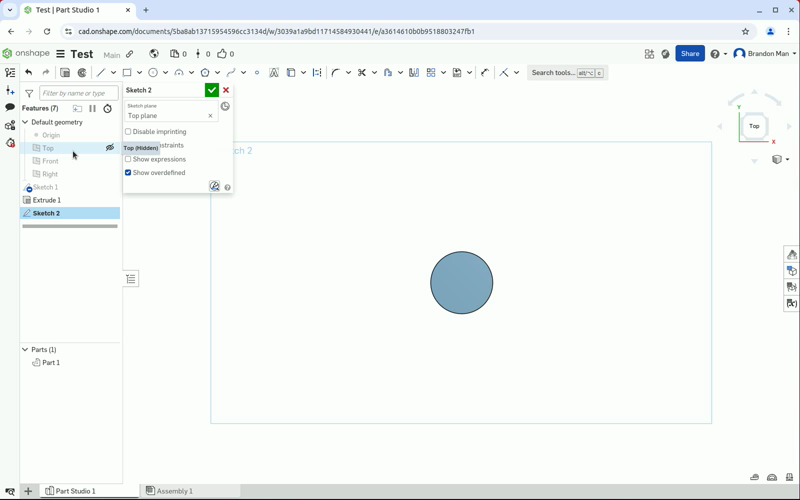
mouse_move(73, 352)
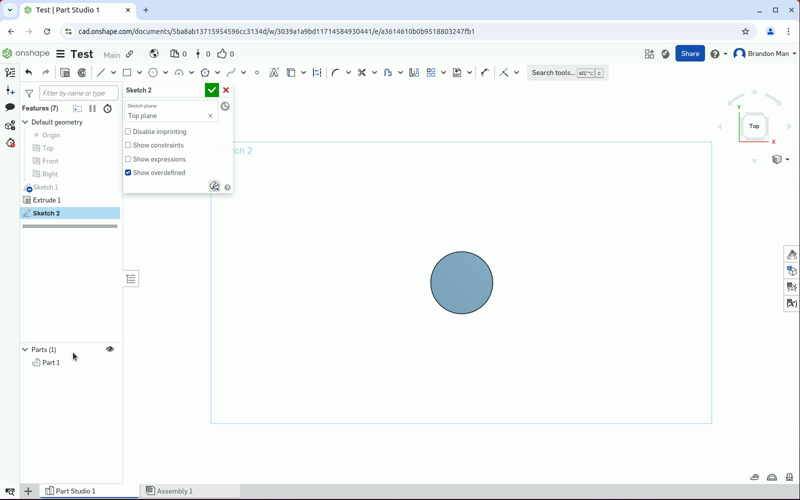
key(y)
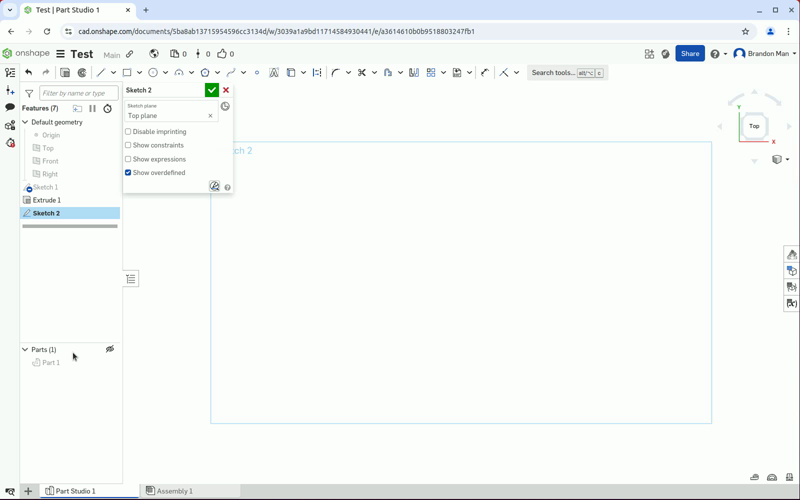
key(c)
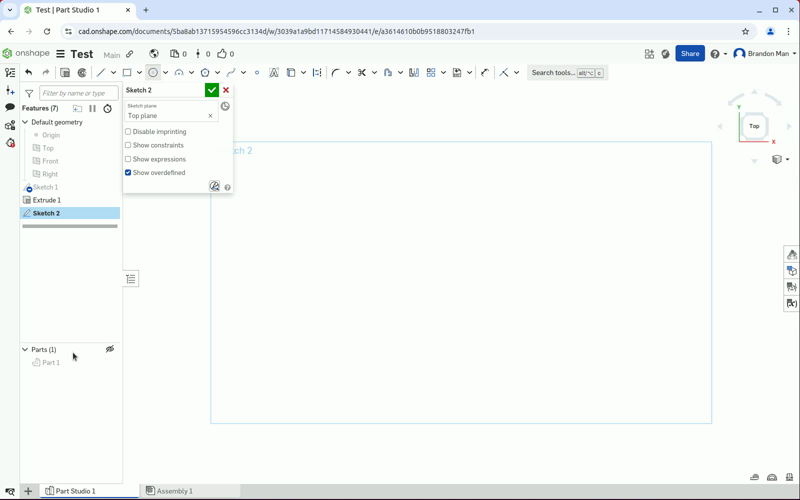
key_down(shift)
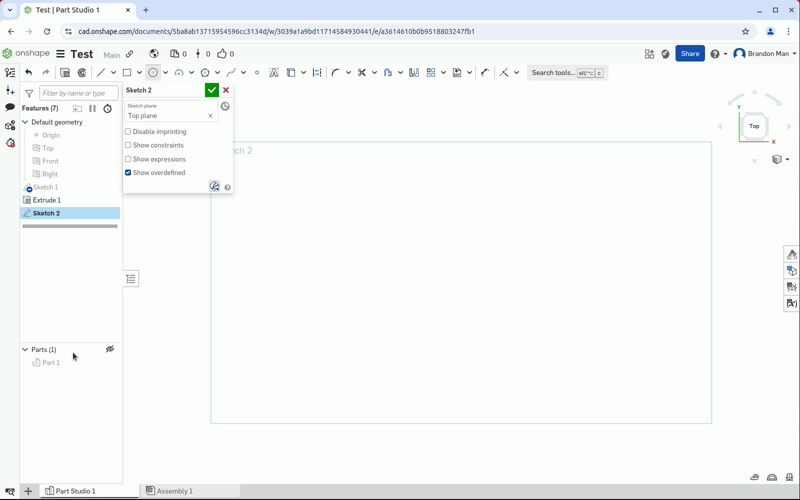
mouse_move(378, 282)
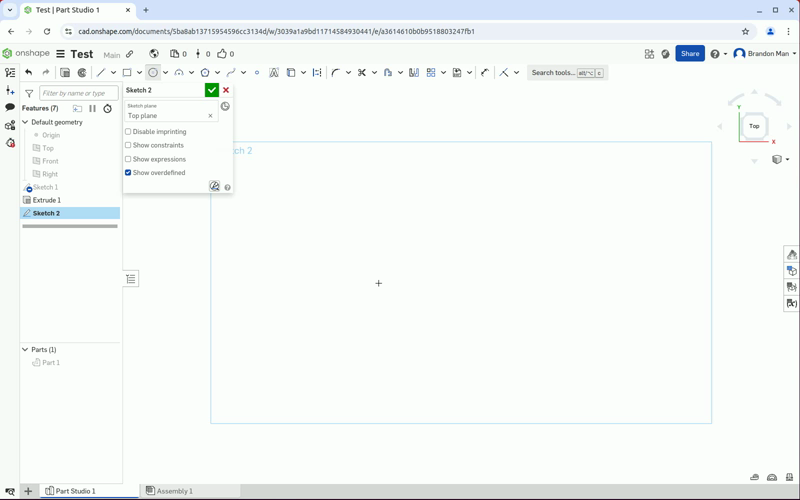
click(378, 282)
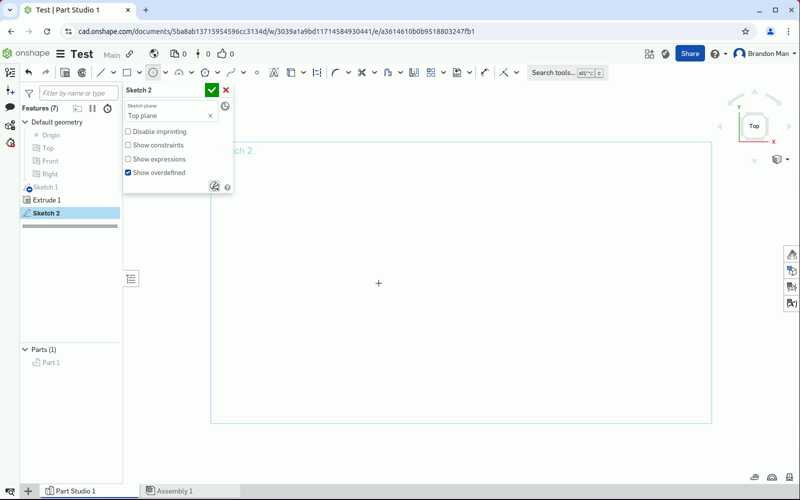
key_up(shift)
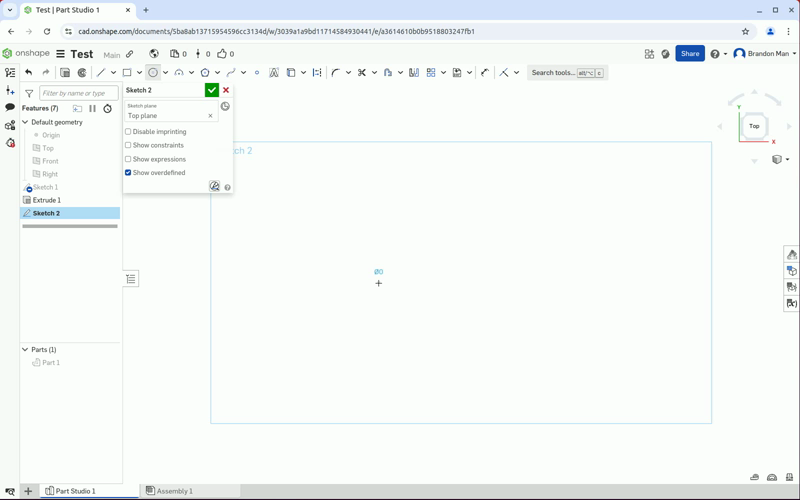
mouse_move(408, 282)
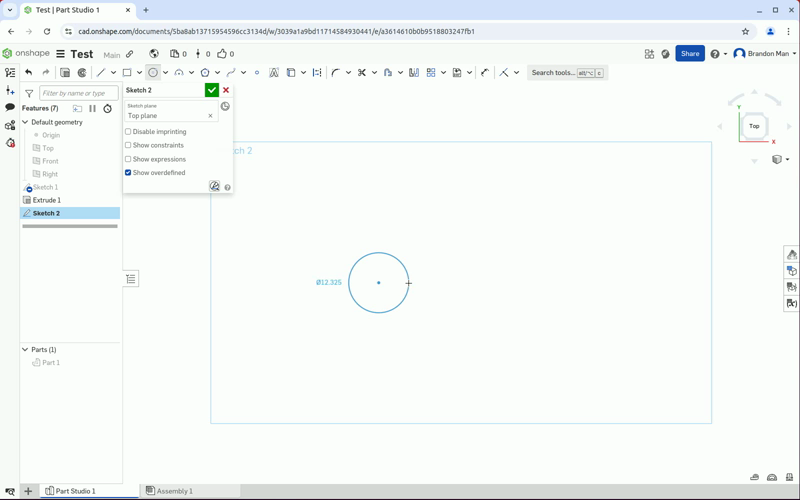
click(408, 282)
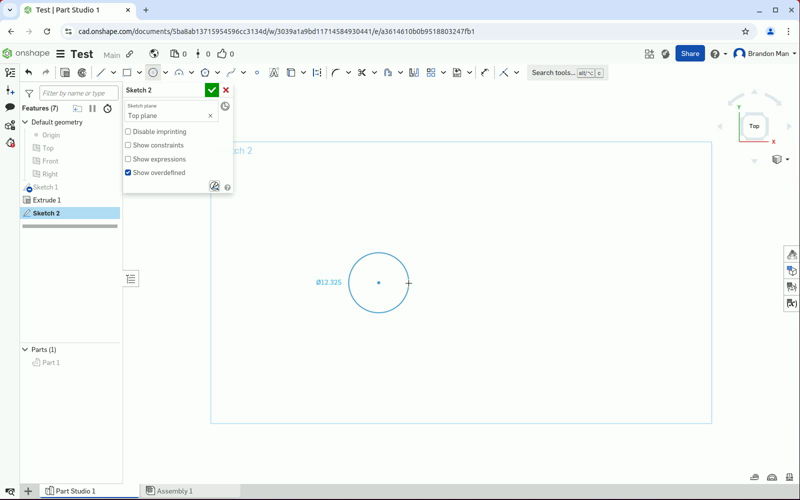
key(esc)
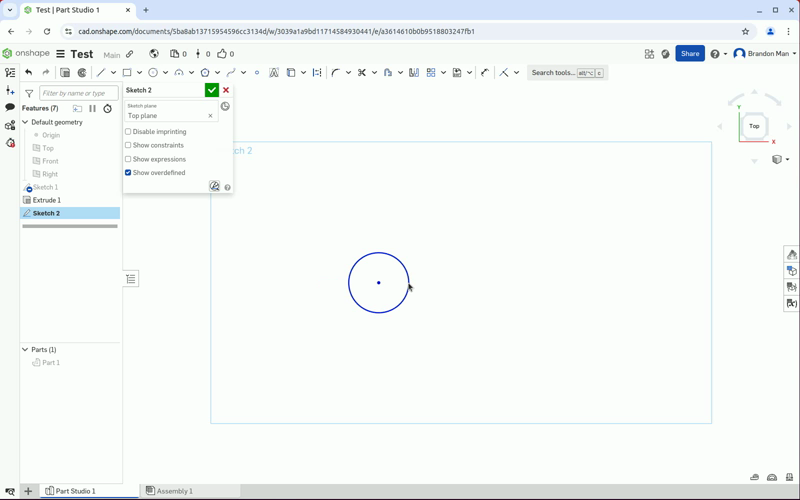
mouse_move(359, 290)
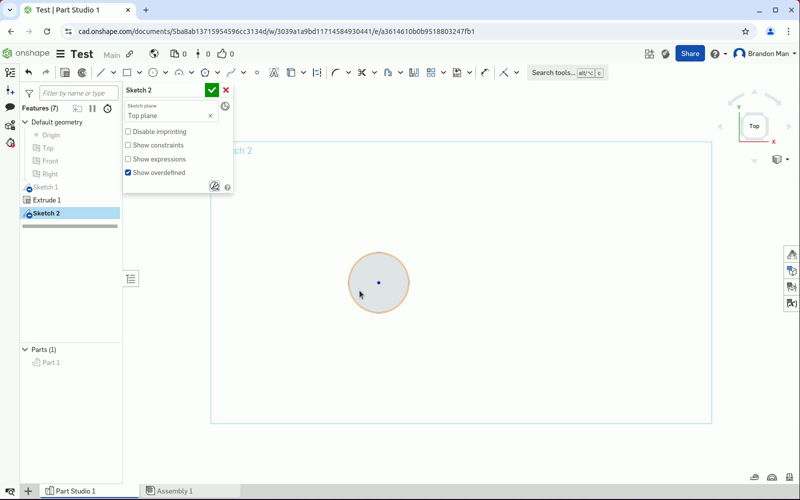
click(359, 290)
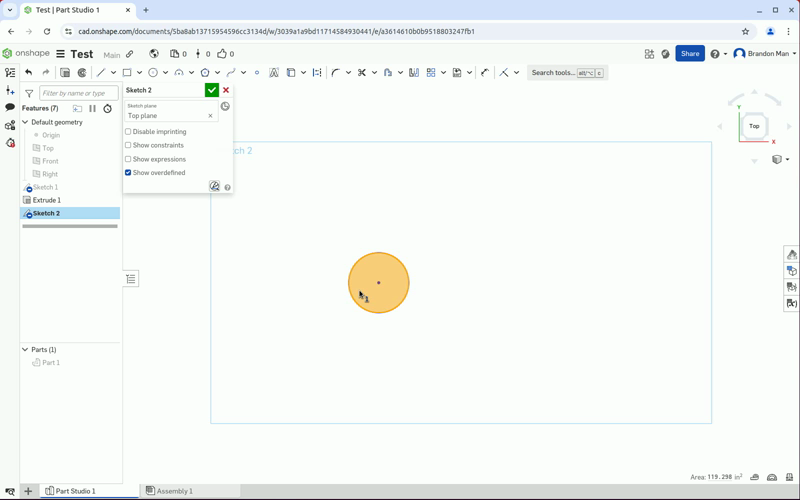
mouse_move(73, 352)
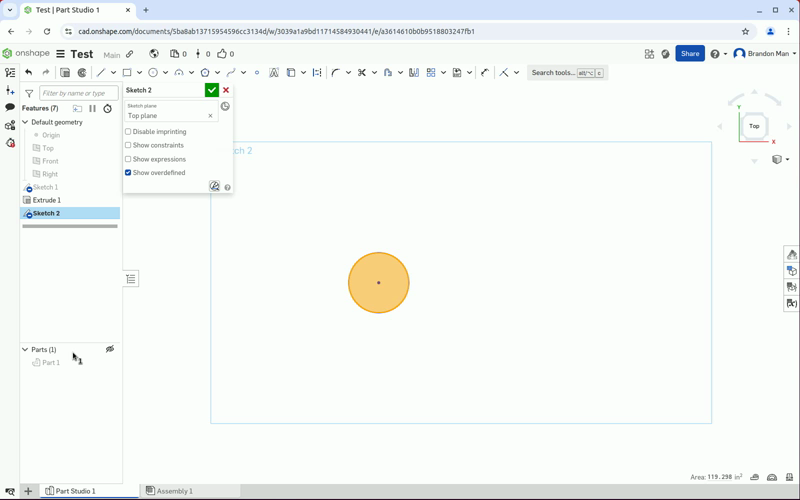
key(shift+y)
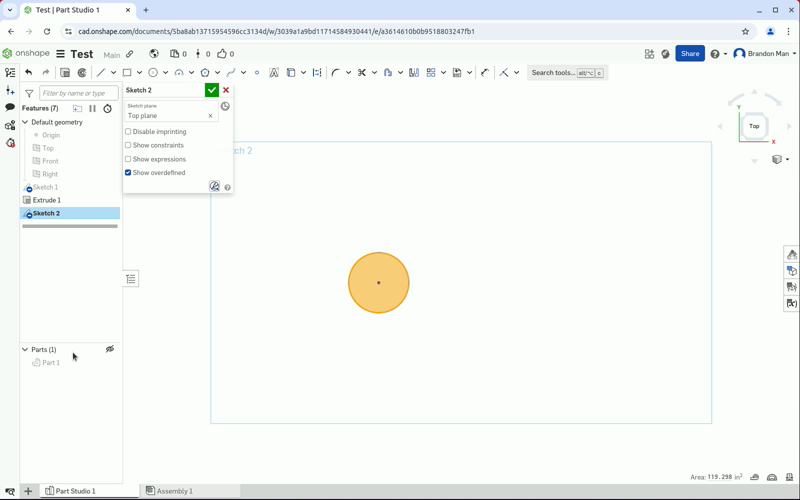
key(shift+e)
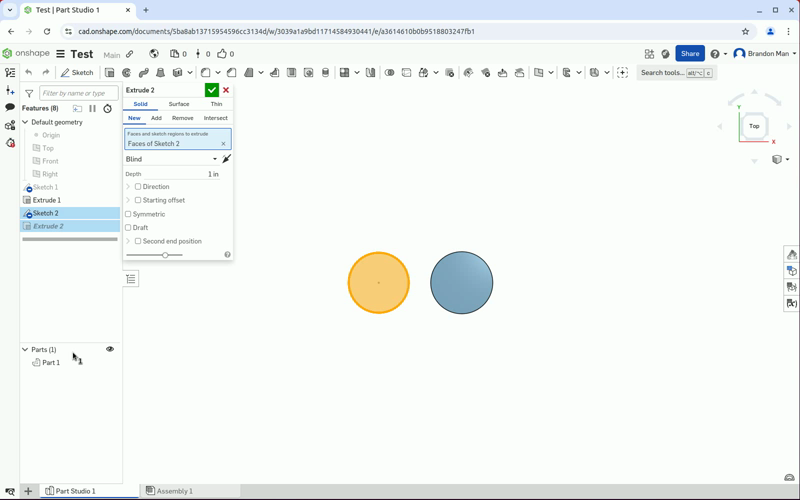
mouse_move(143, 106)
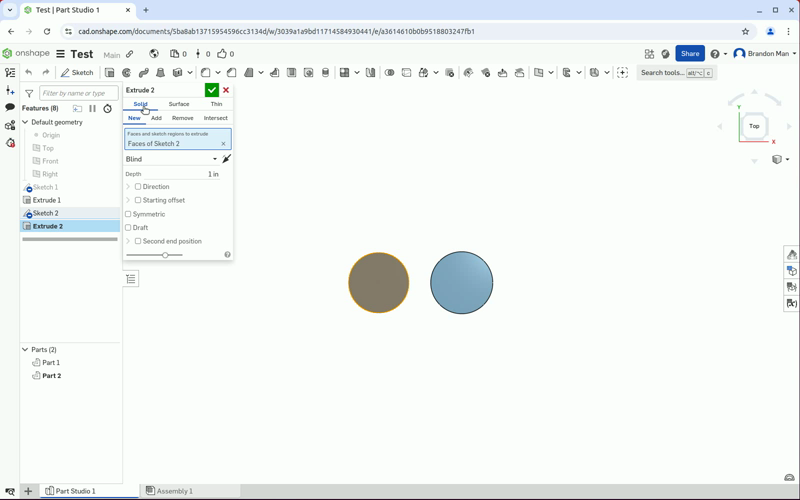
click(143, 106)
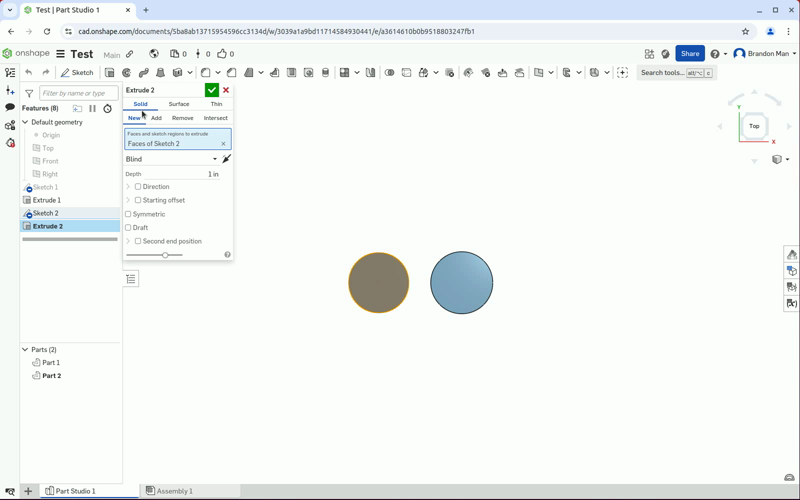
mouse_move(137, 120)
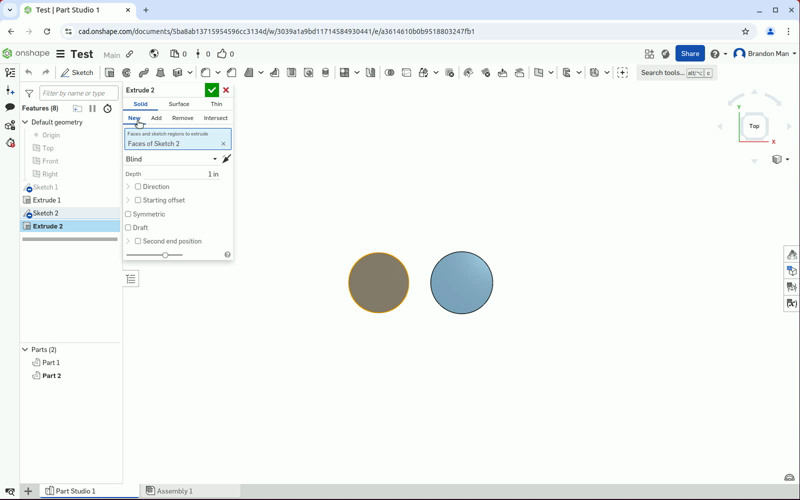
click(137, 120)
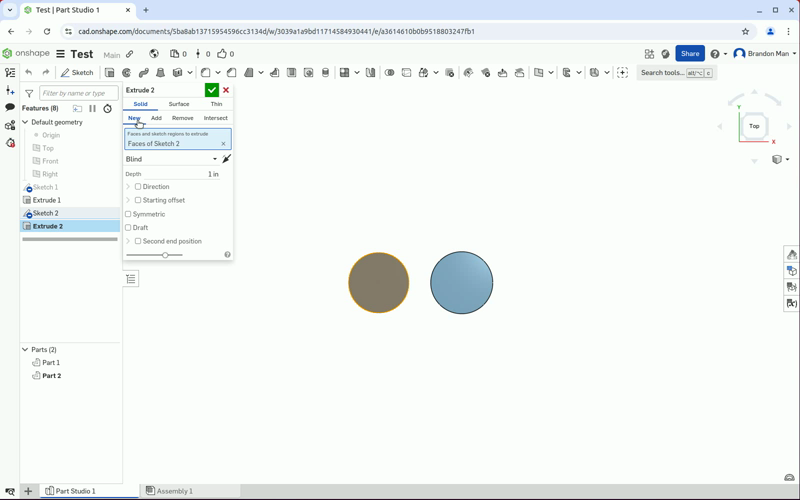
key(tab, 4)
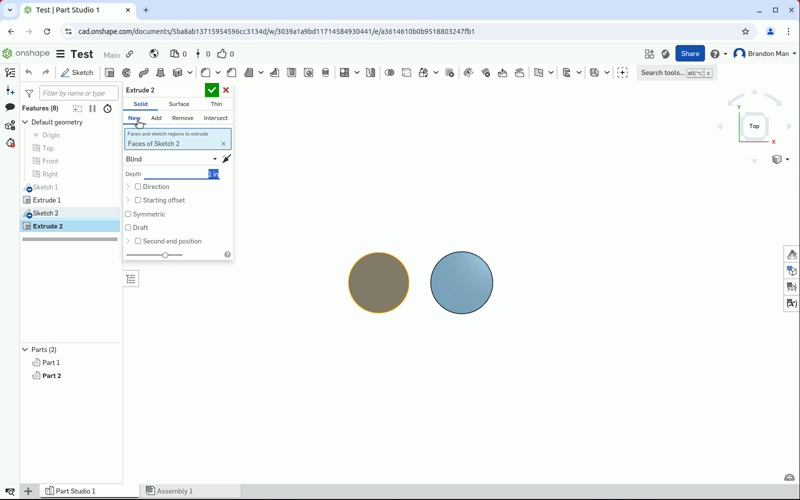
text(1.444)
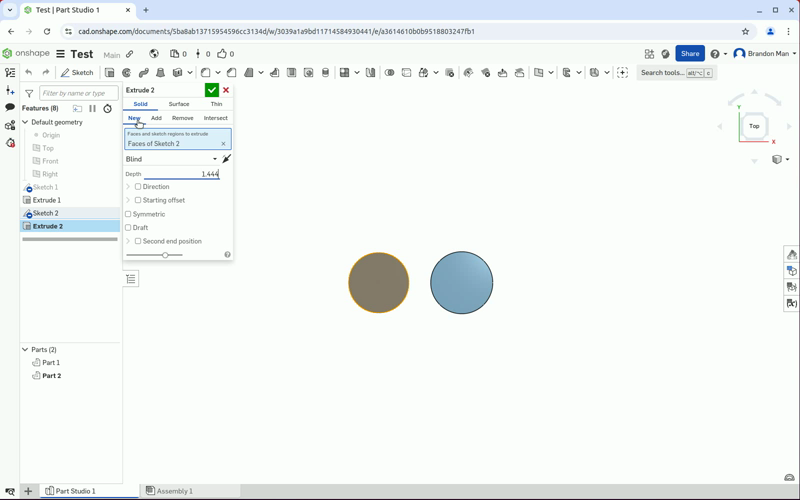
key(enter)
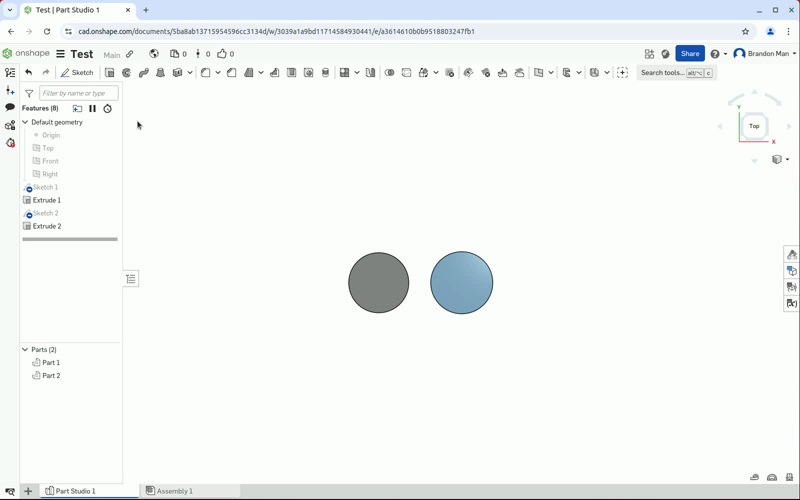
key(shift+h)
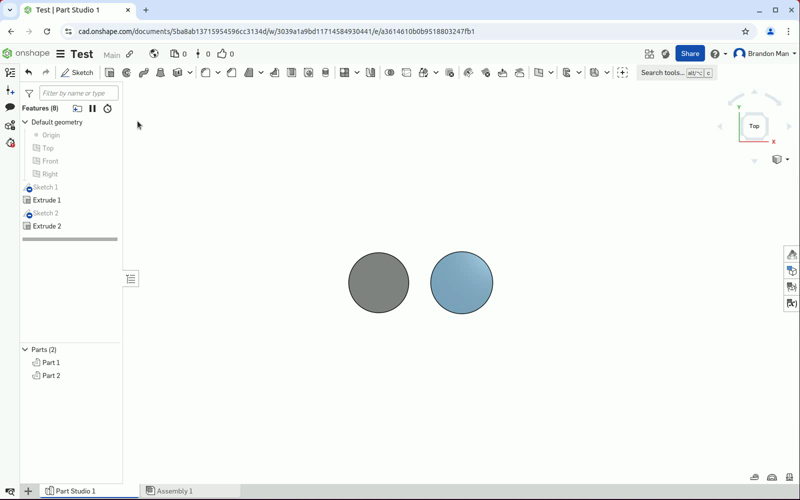
key(shift+h)
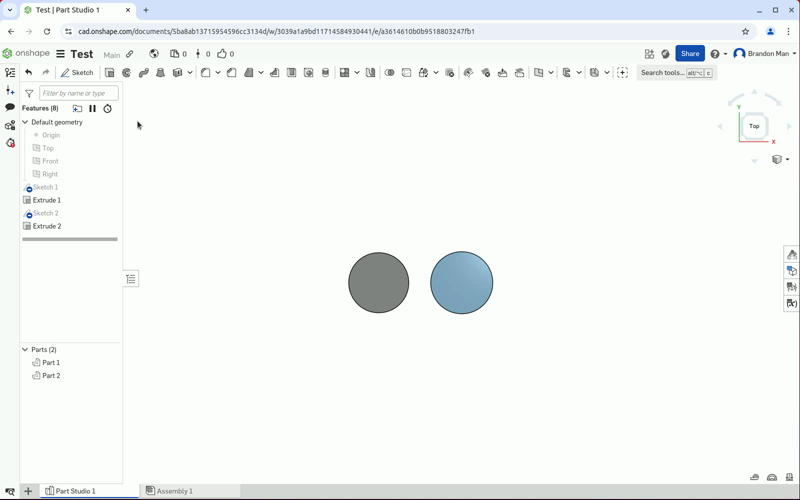
mouse_move(73, 189)
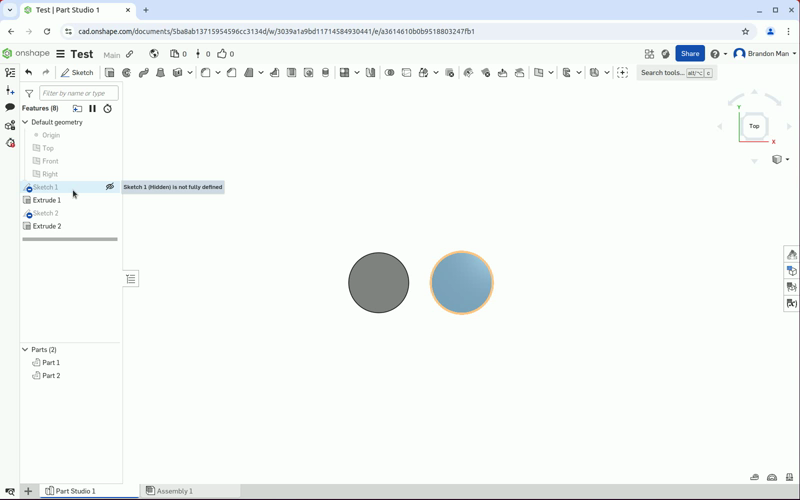
click(73, 189)
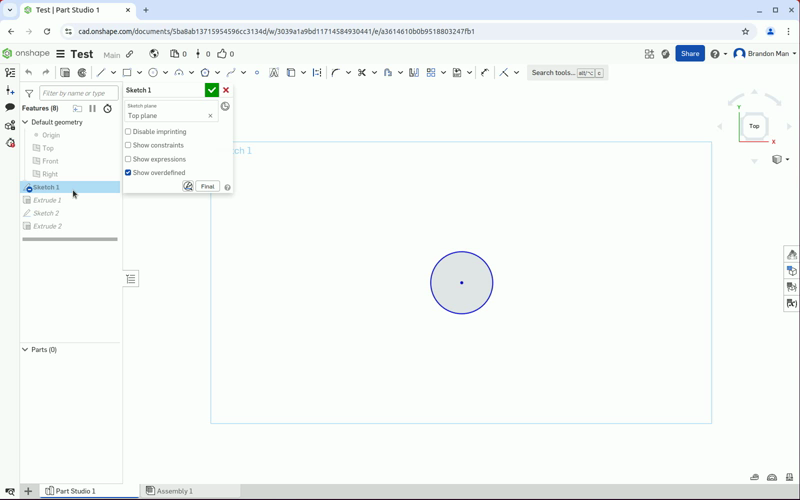
mouse_move(229, 92)
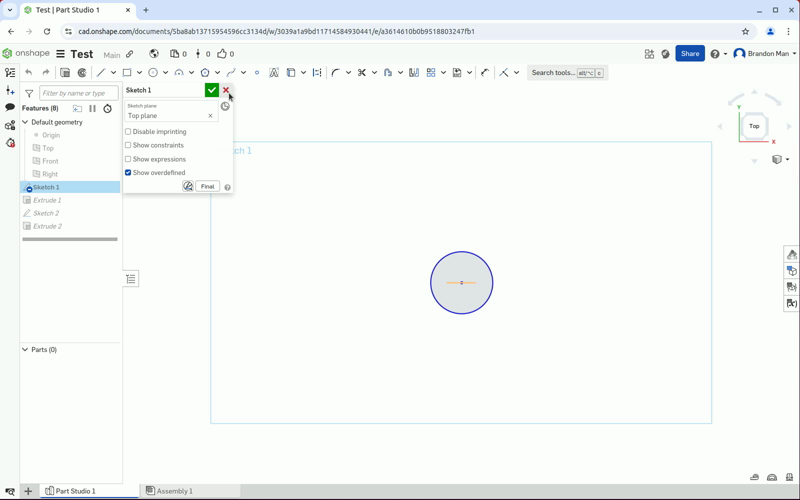
click(229, 92)
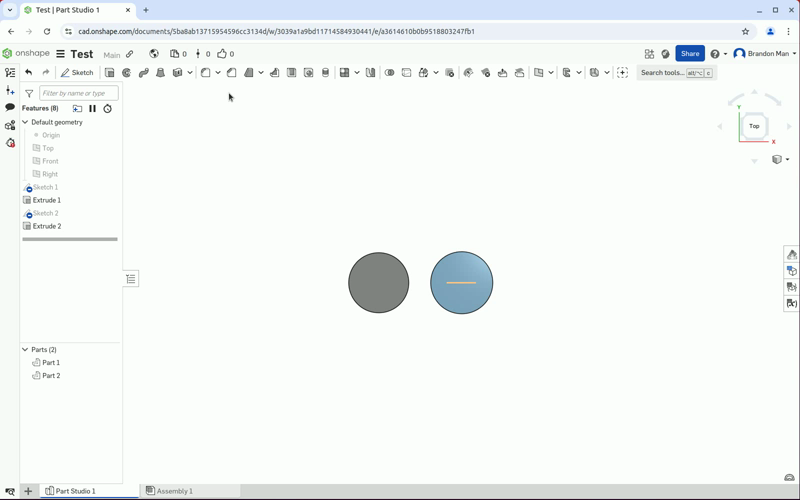
mouse_move(541, 75)
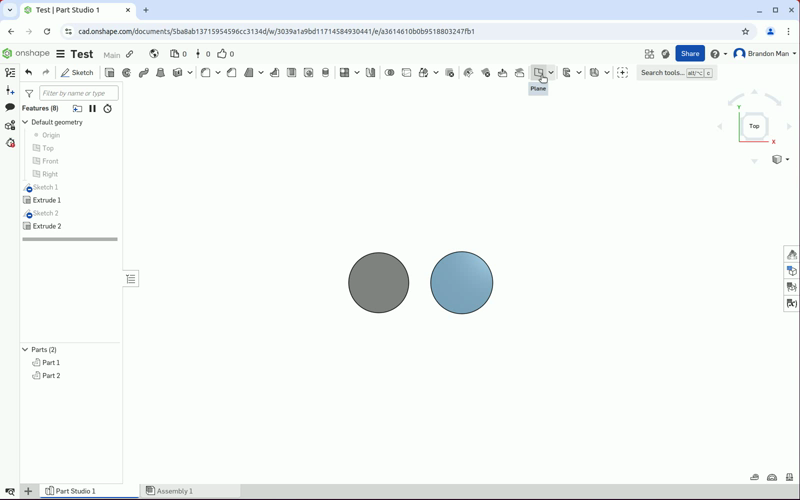
click(541, 75)
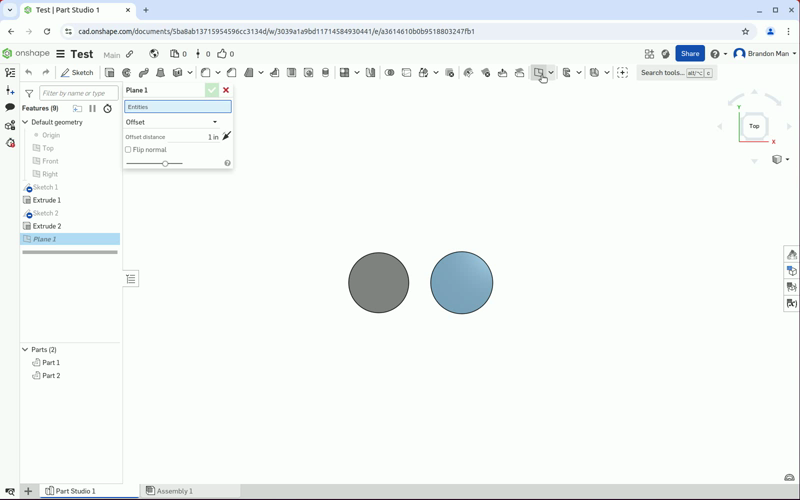
mouse_move(73, 150)
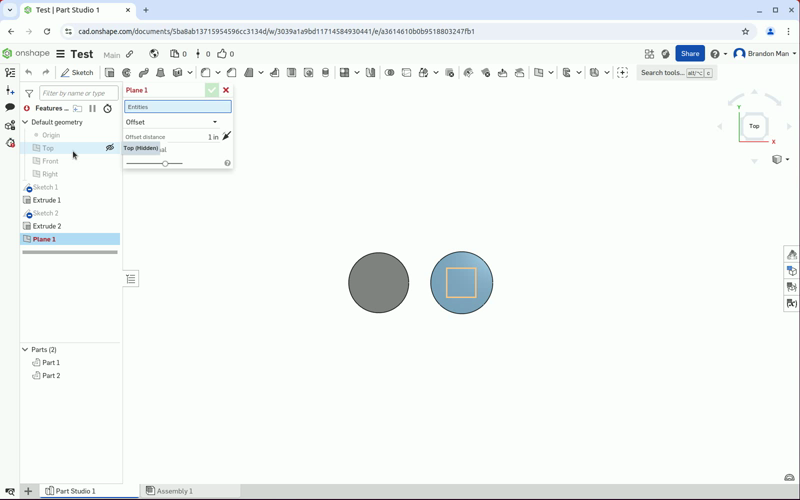
click(73, 150)
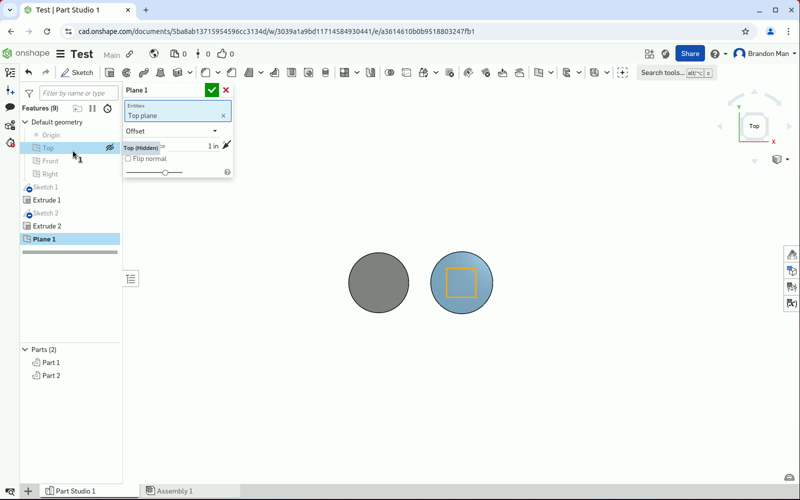
key(tab, 2)
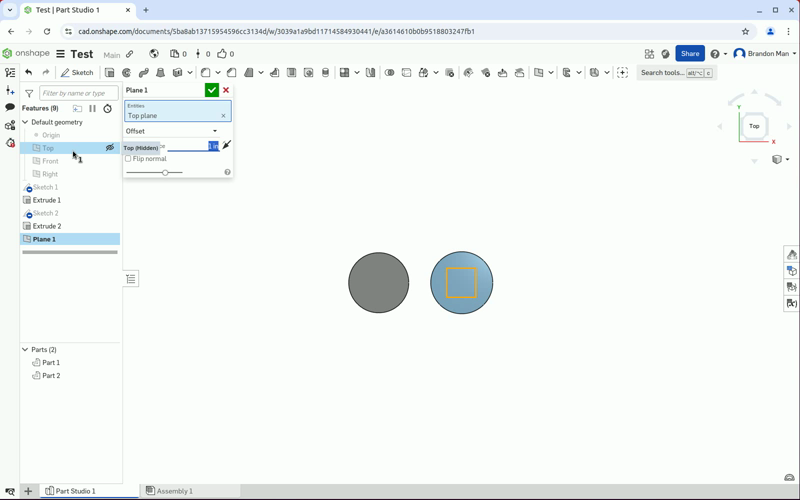
text(1.448)
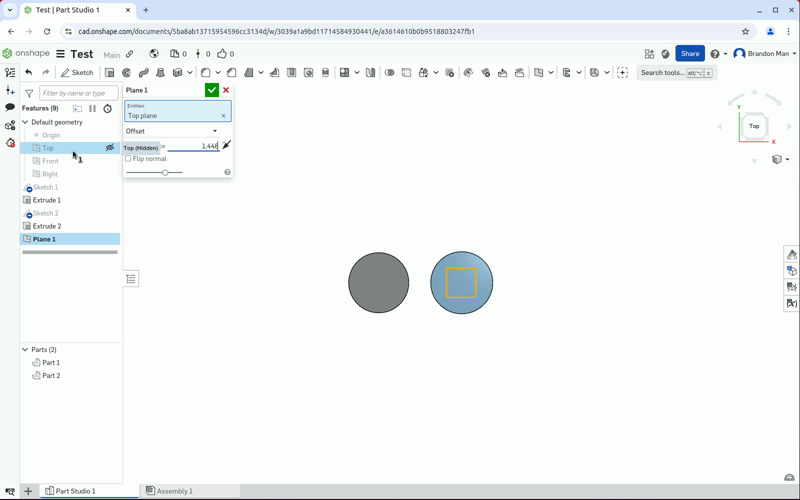
key(enter, 2)
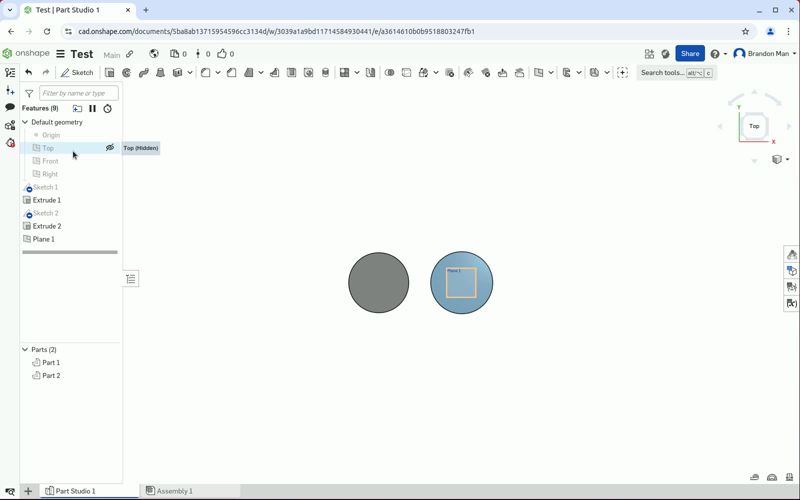
key(shift+s)
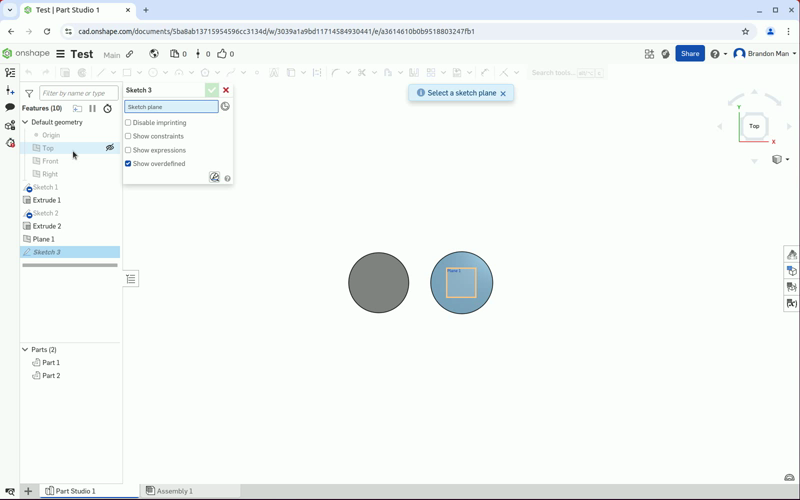
mouse_move(73, 241)
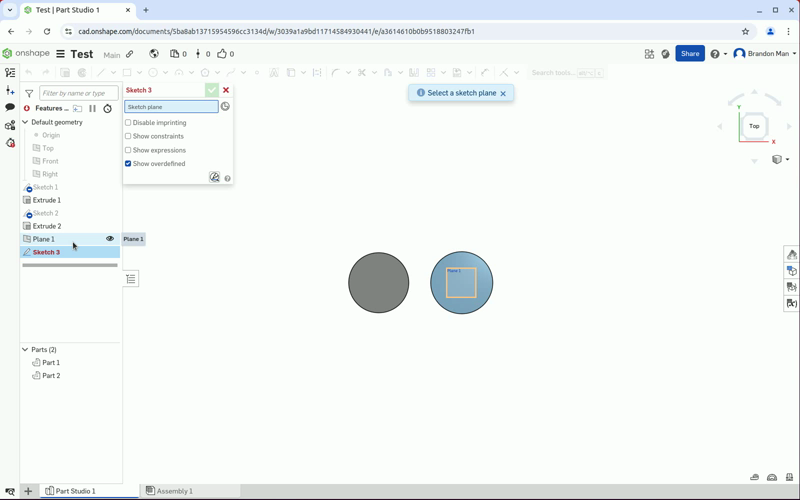
click(73, 241)
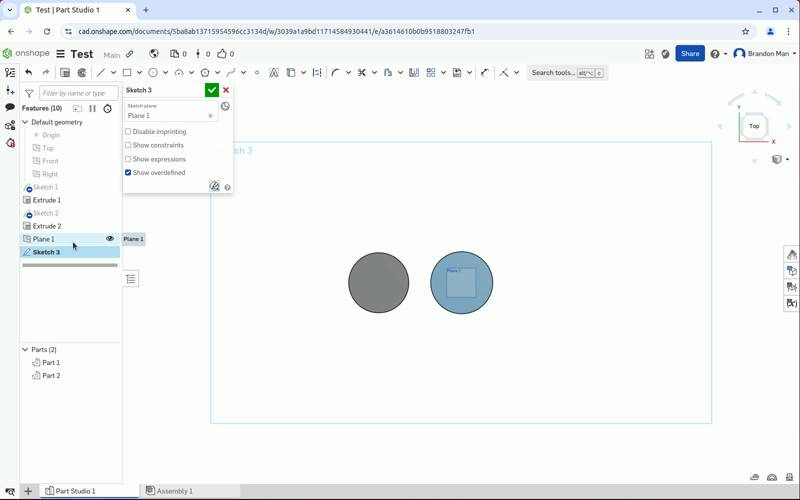
mouse_move(73, 352)
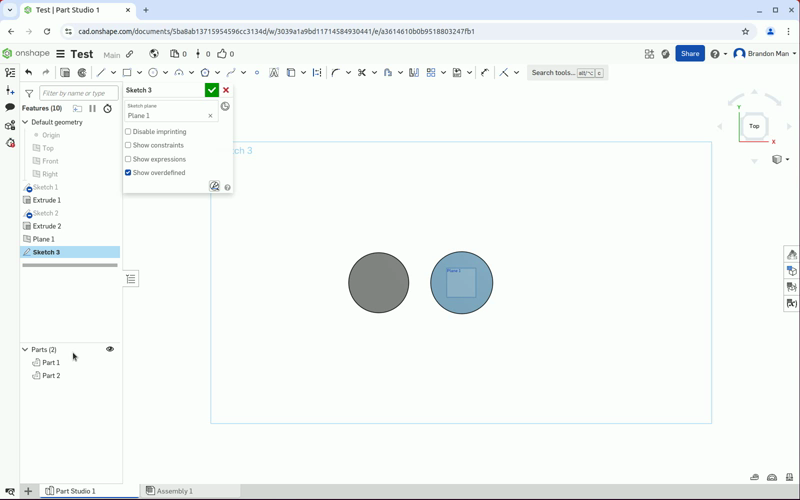
key(y)
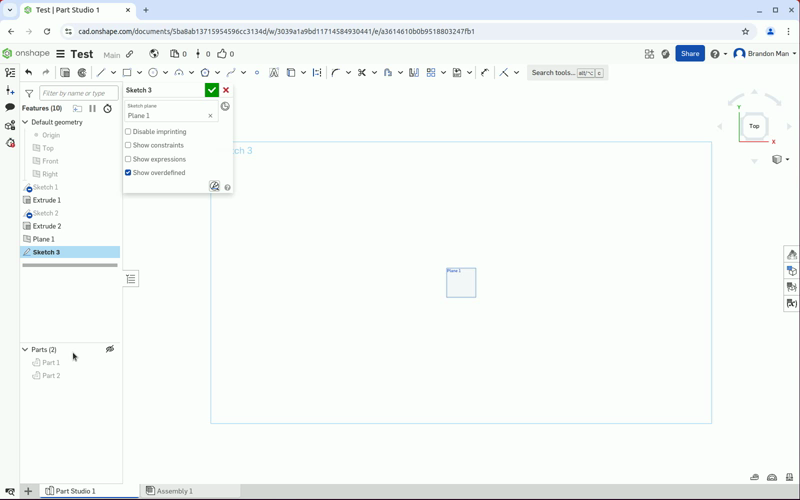
key(c)
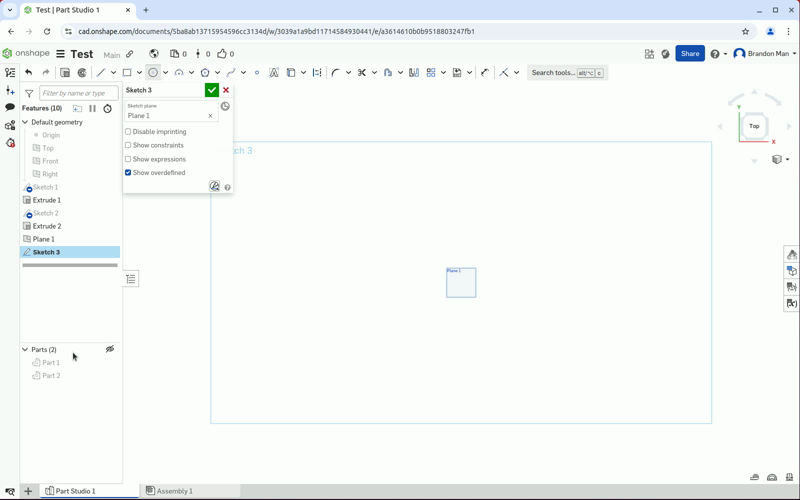
key_down(shift)
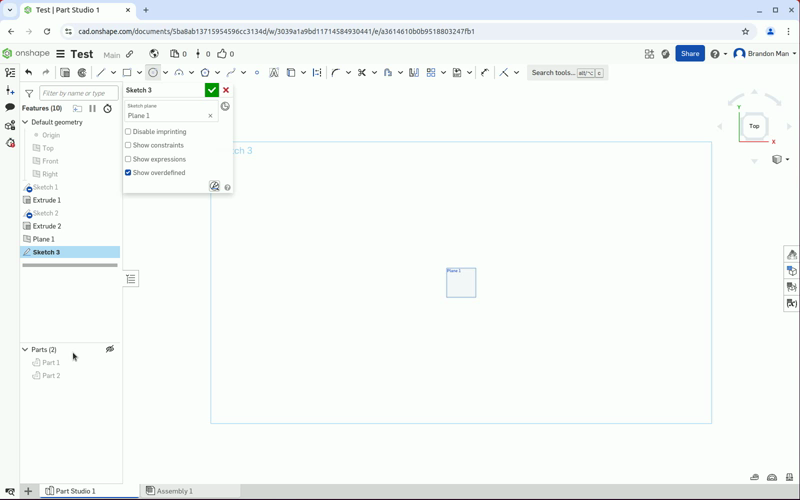
mouse_move(461, 282)
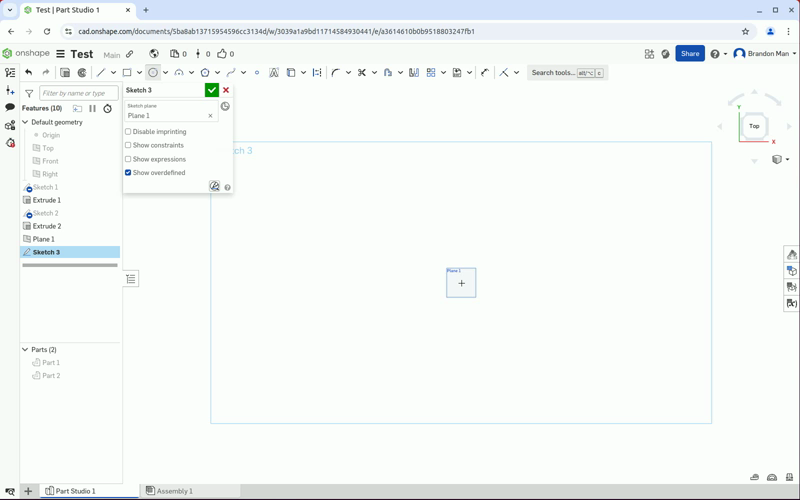
click(461, 282)
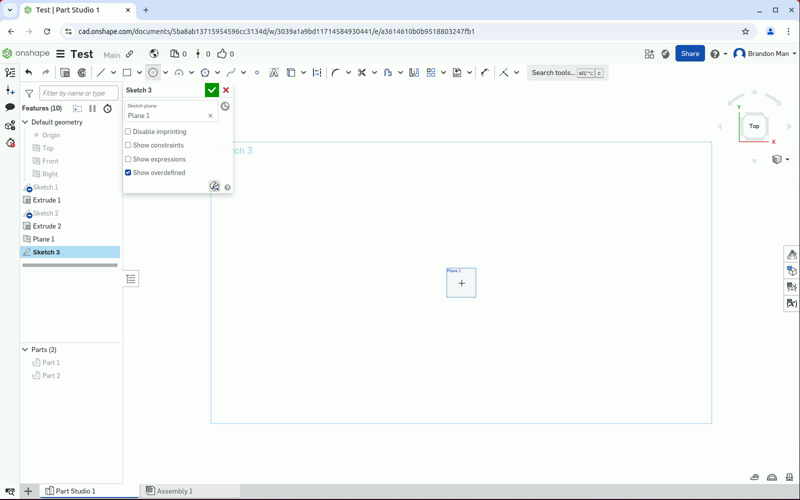
key_up(shift)
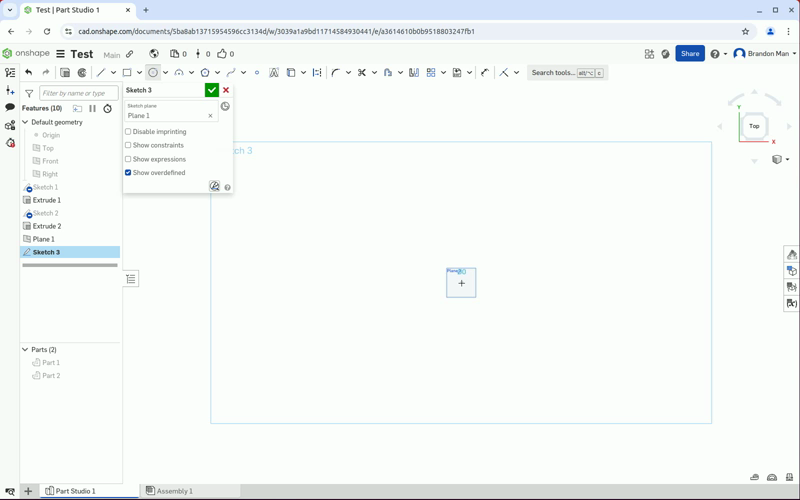
mouse_move(472, 282)
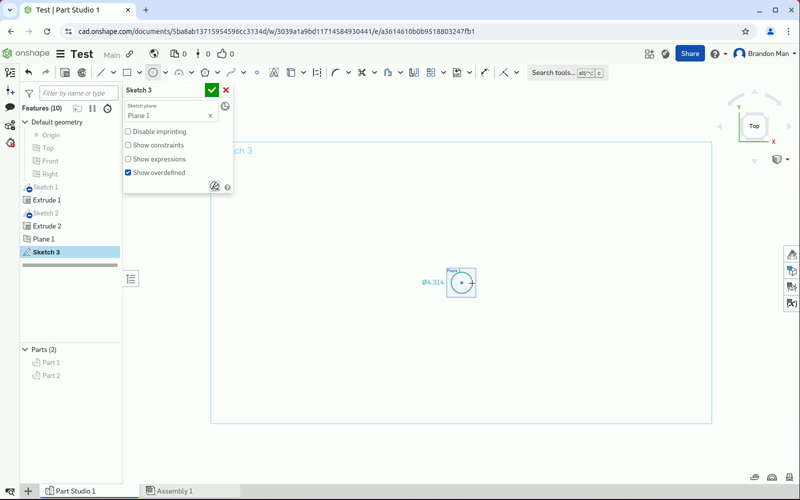
click(472, 282)
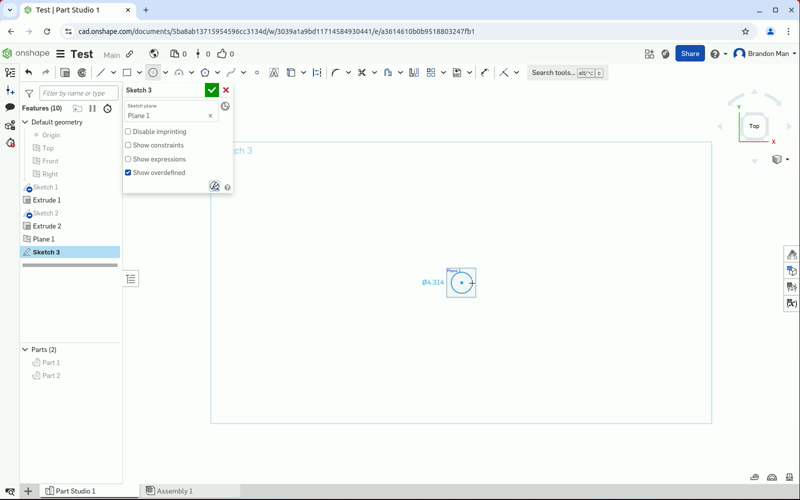
key(esc)
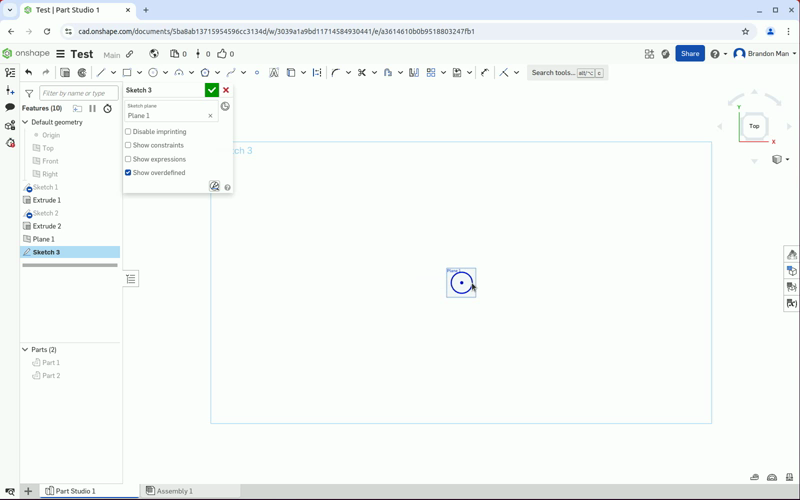
key(c)
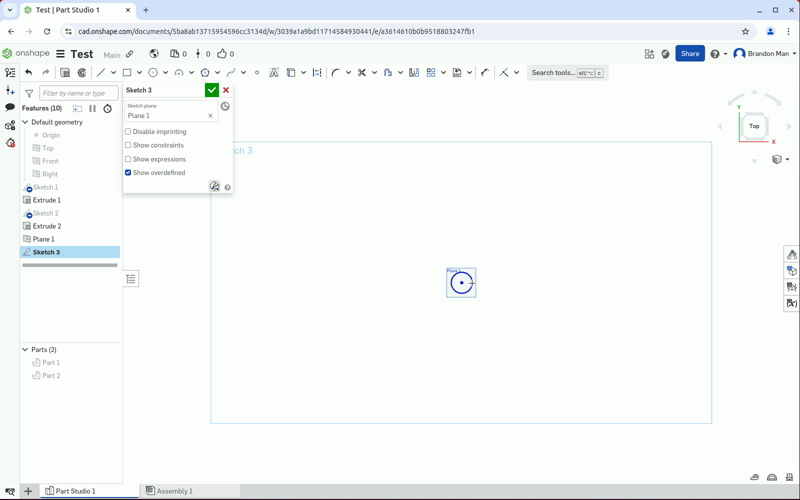
key_down(shift)
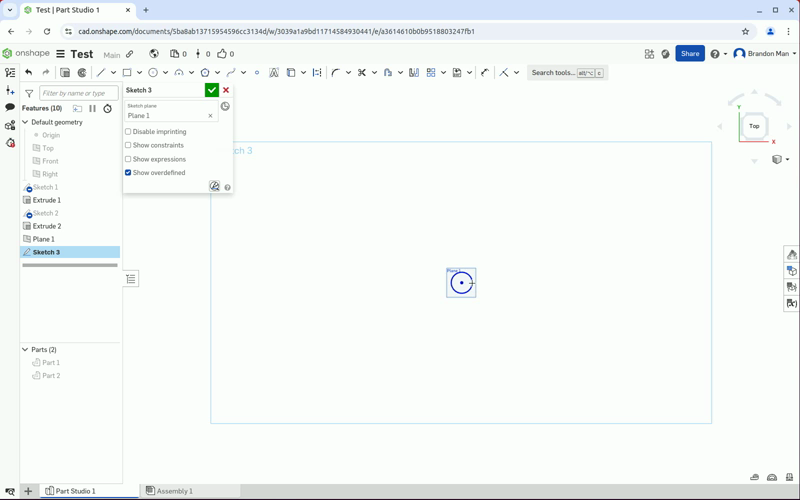
mouse_move(461, 282)
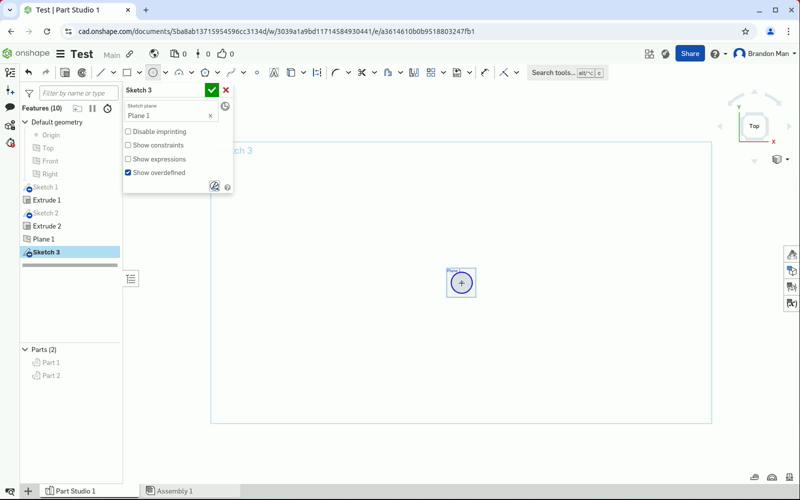
click(461, 282)
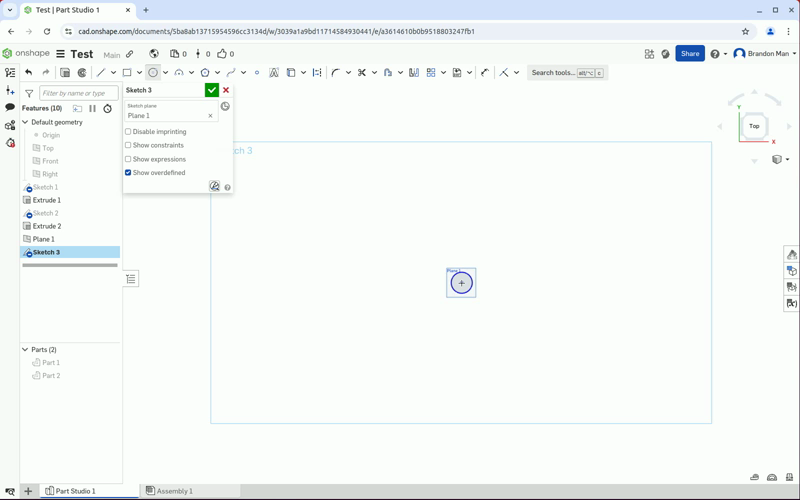
key_up(shift)
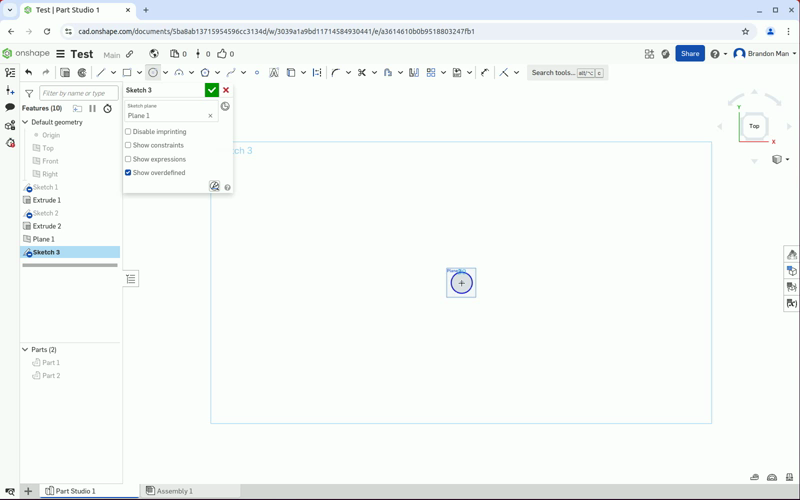
mouse_move(468, 282)
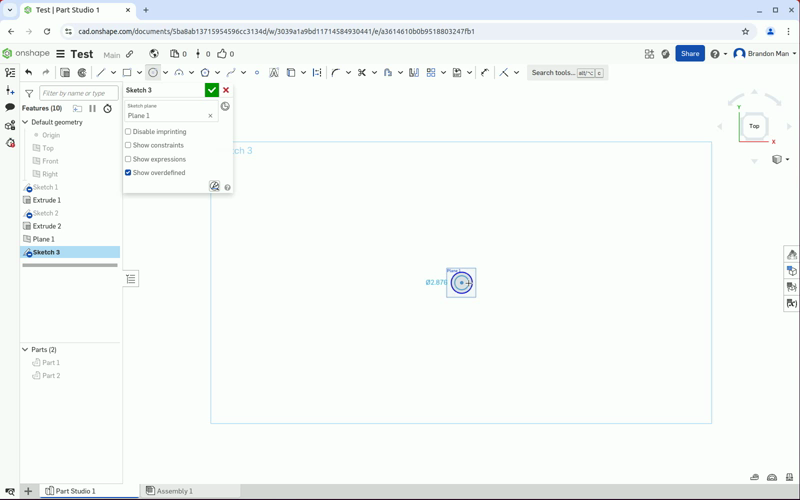
scroll(6)
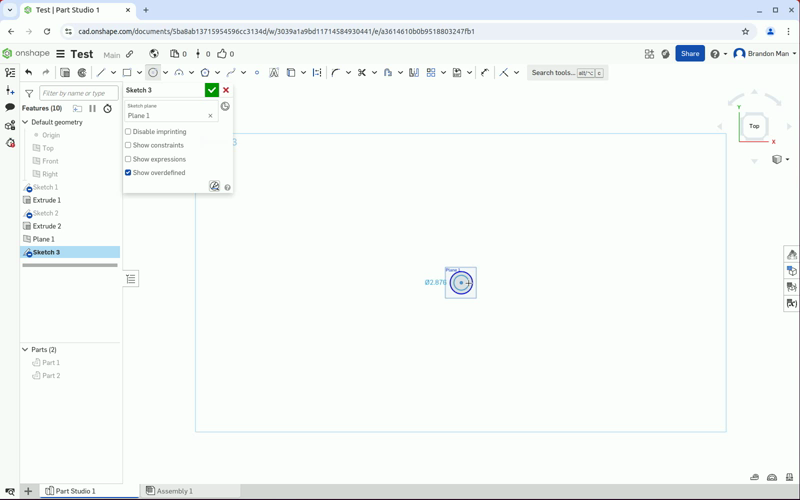
scroll(6)
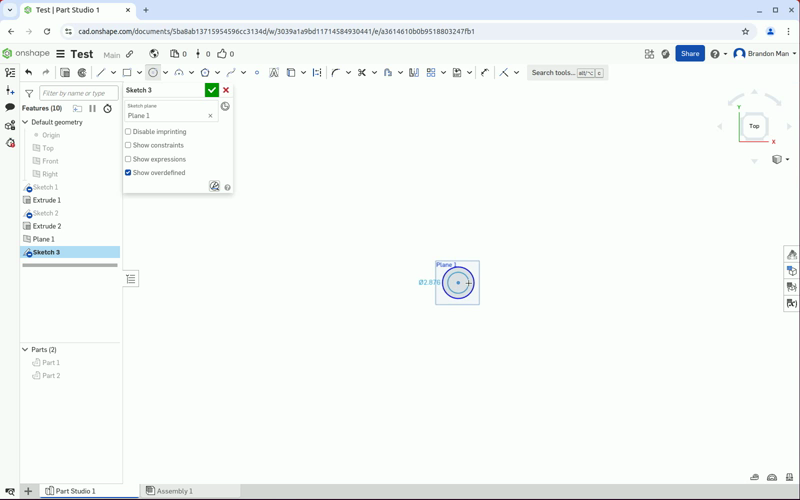
scroll(6)
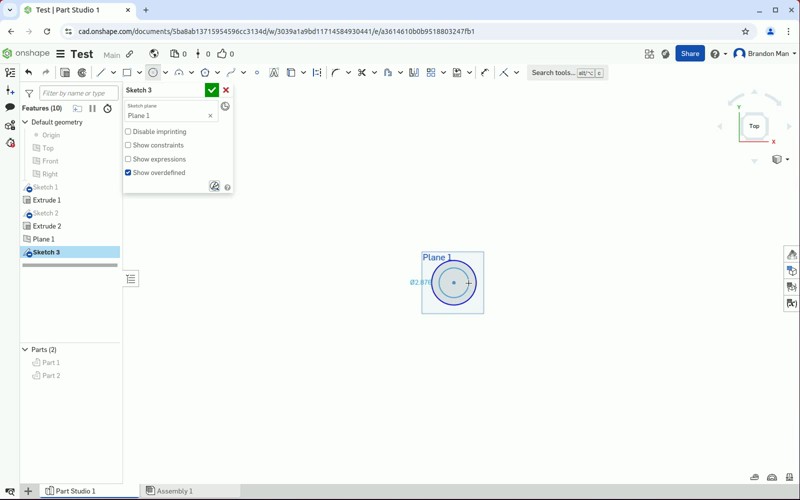
scroll(6)
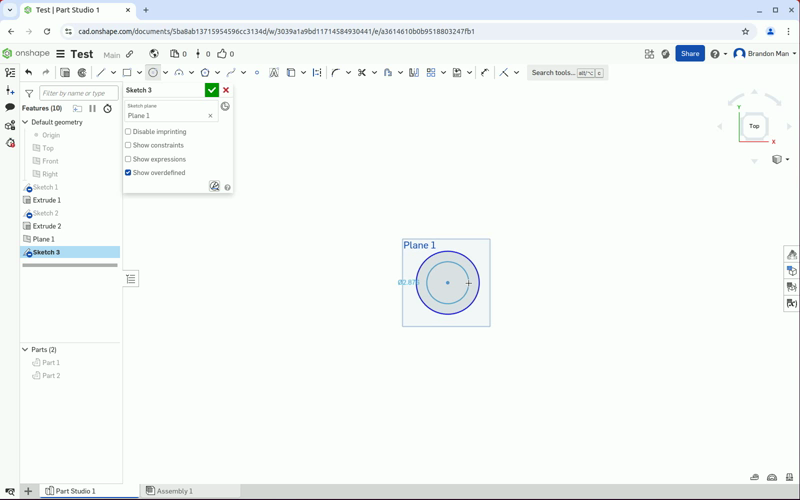
scroll(6)
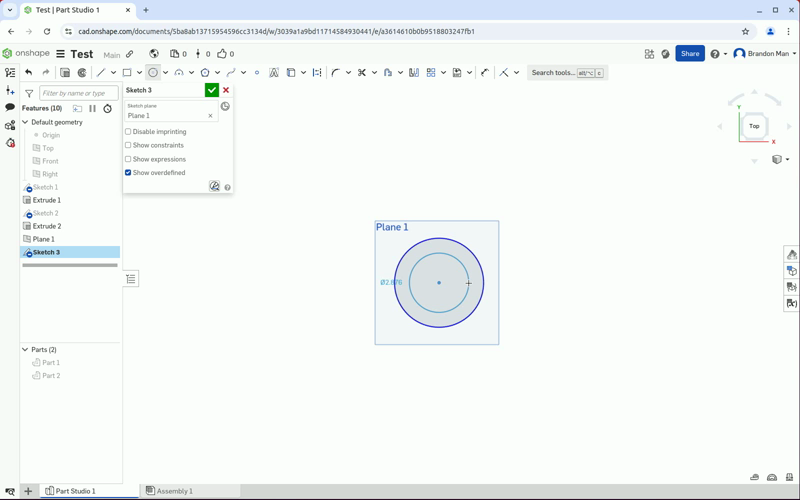
scroll(6)
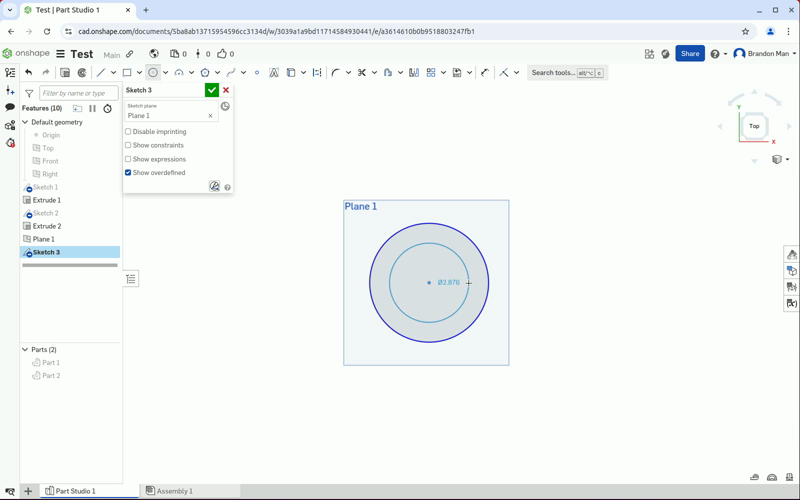
scroll(6)
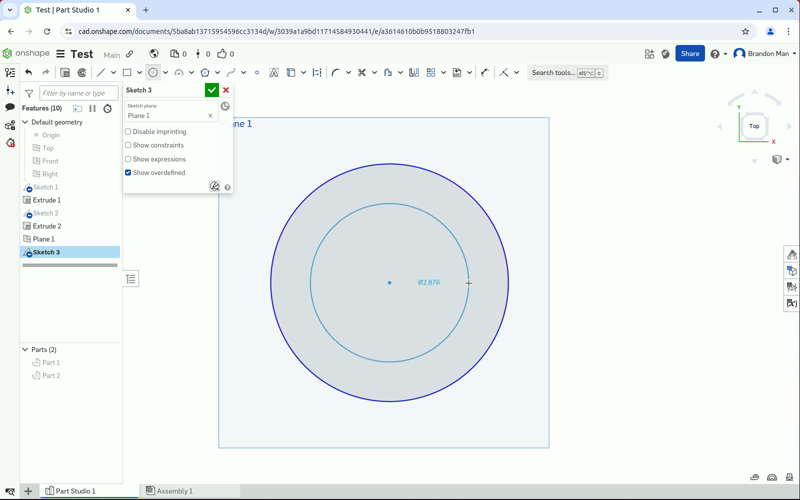
click(468, 282)
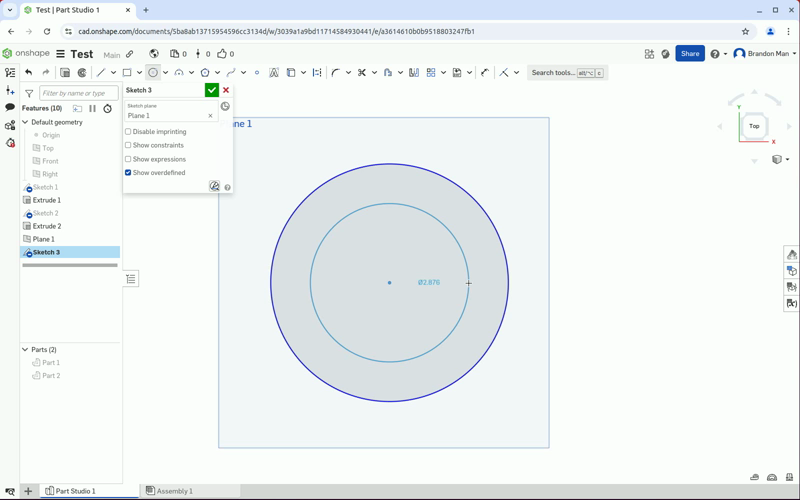
scroll(-6)
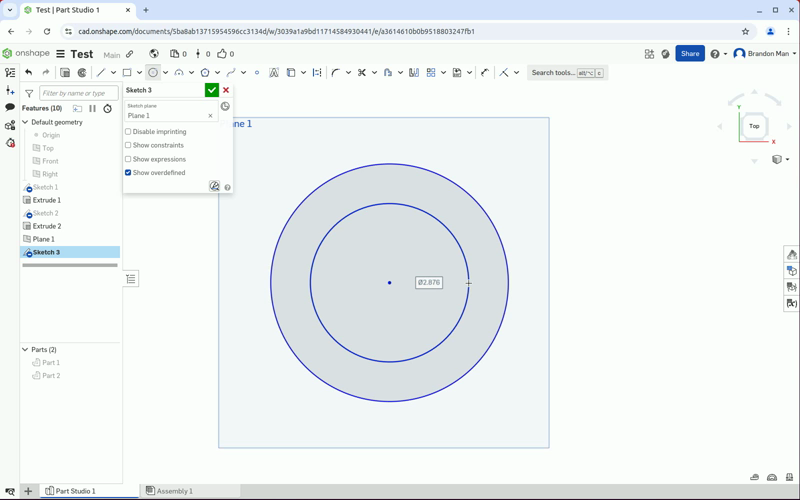
scroll(-6)
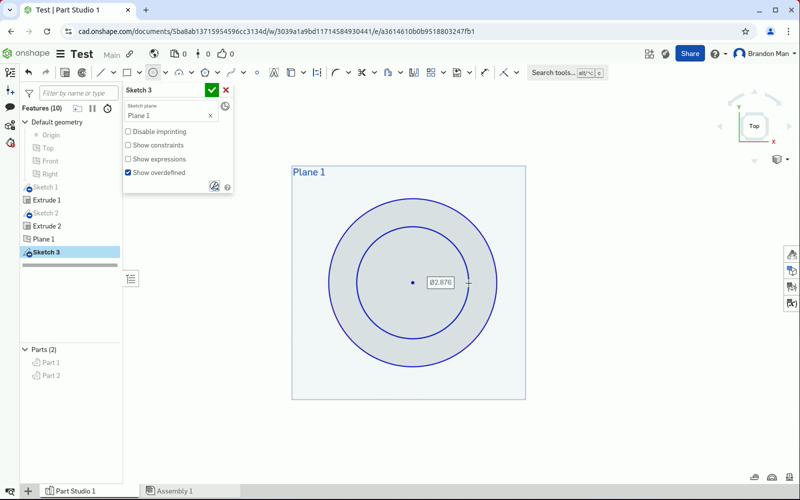
scroll(-6)
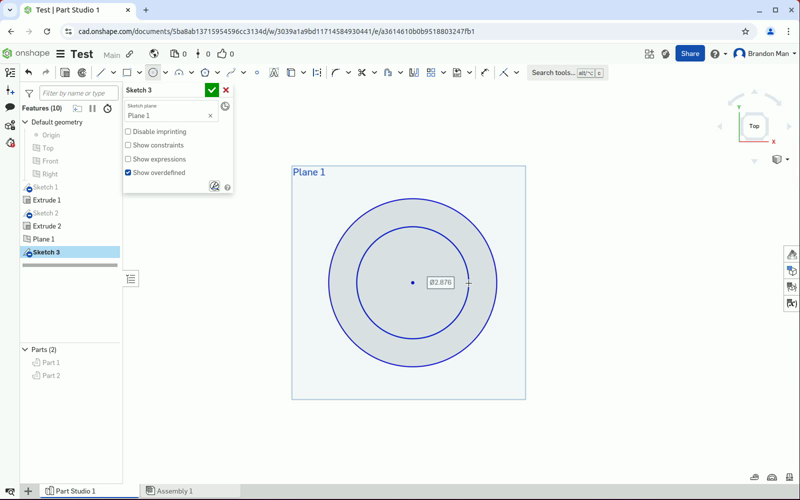
scroll(-6)
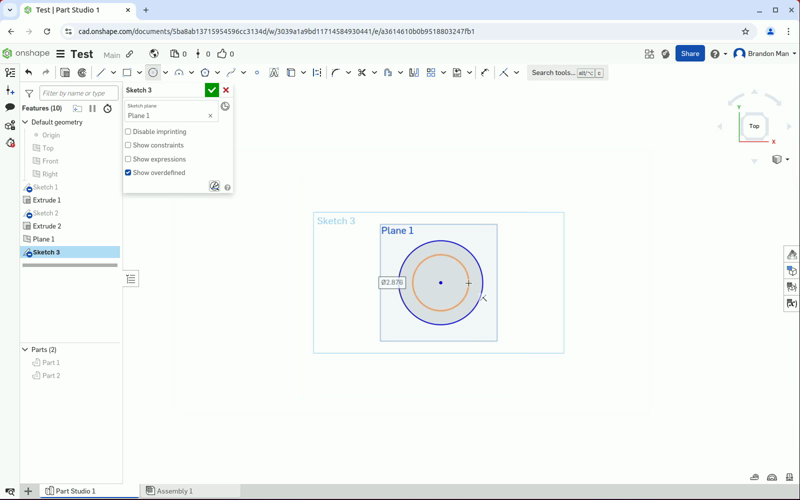
scroll(-6)
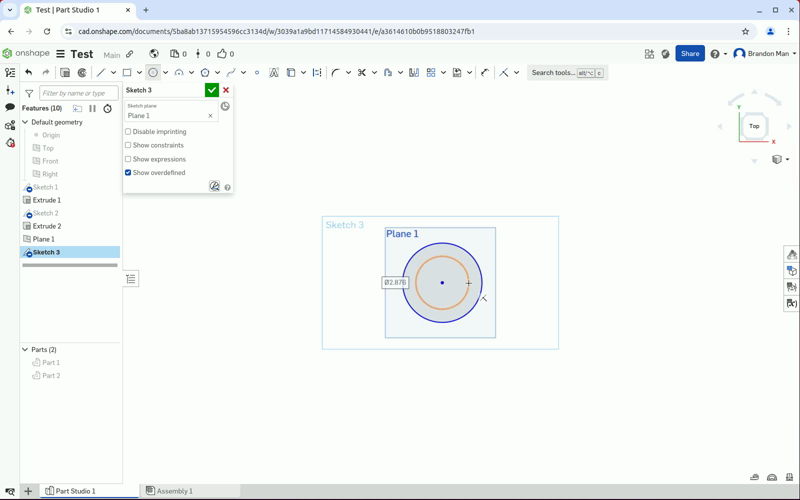
scroll(-6)
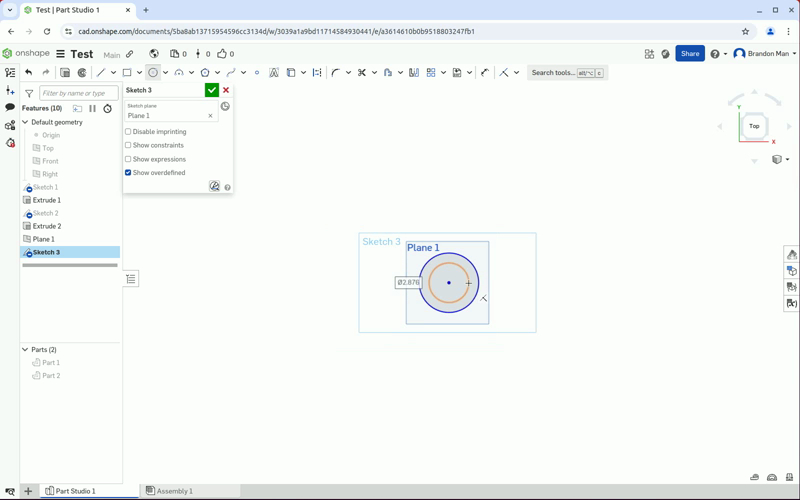
scroll(-6)
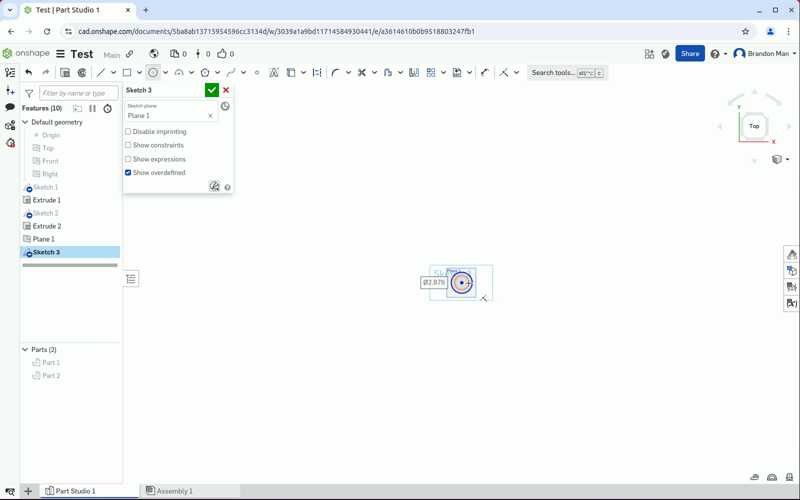
key(esc)
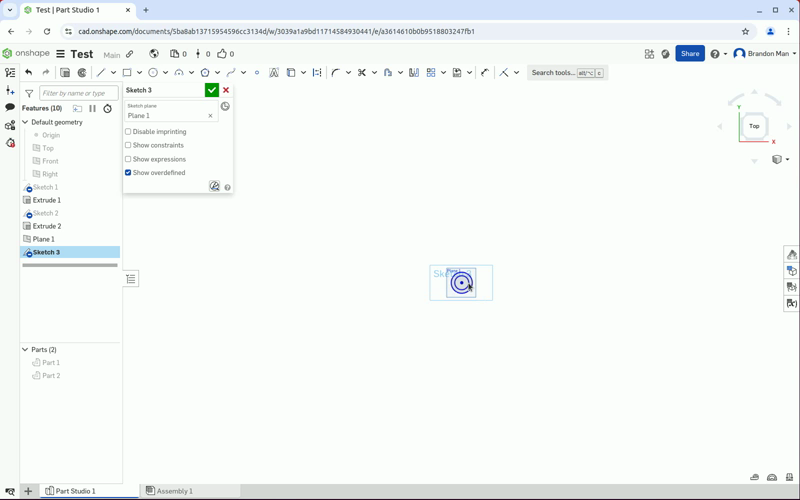
mouse_move(466, 291)
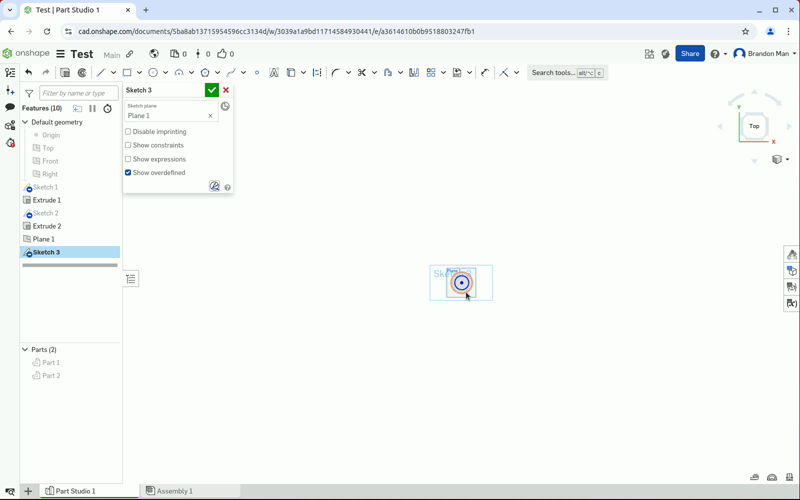
scroll(6)
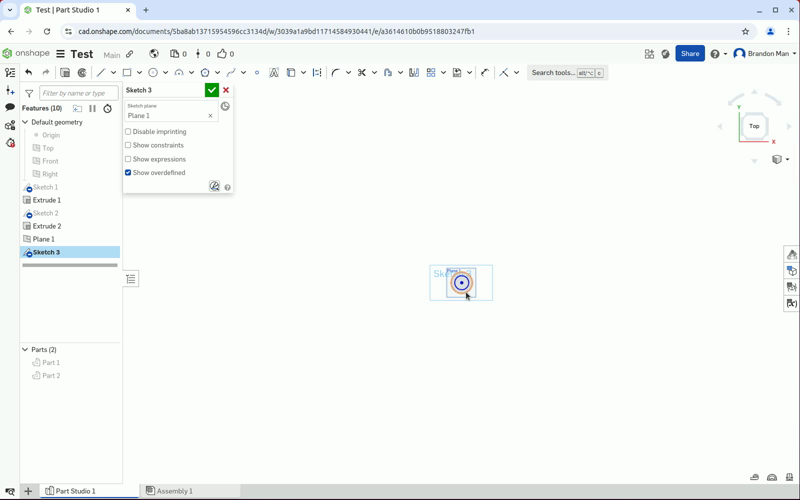
scroll(6)
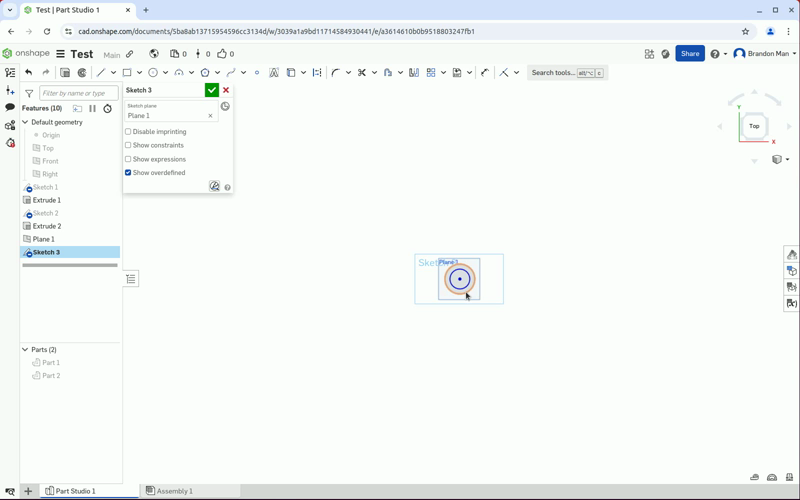
scroll(6)
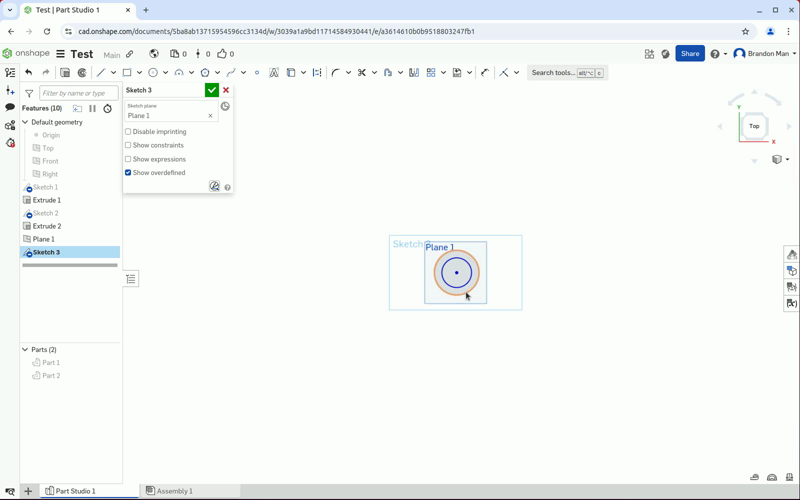
scroll(6)
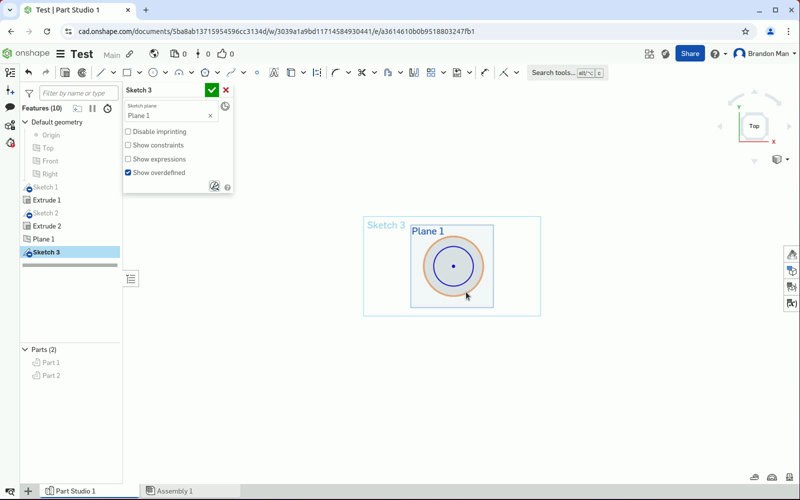
scroll(6)
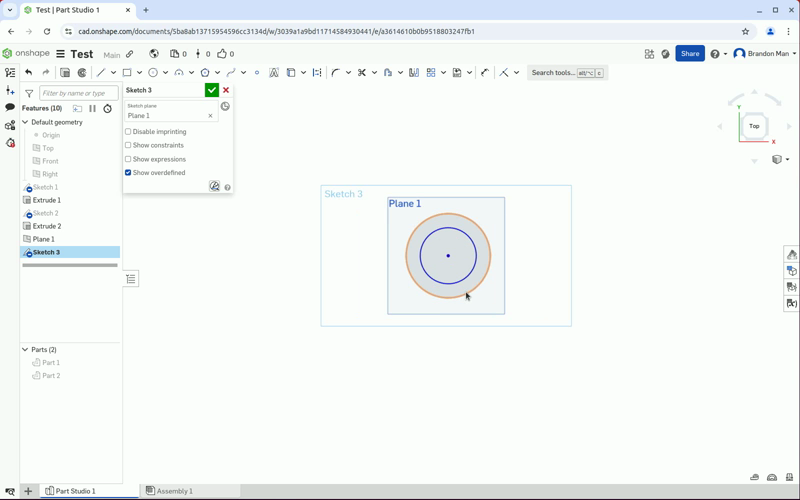
scroll(6)
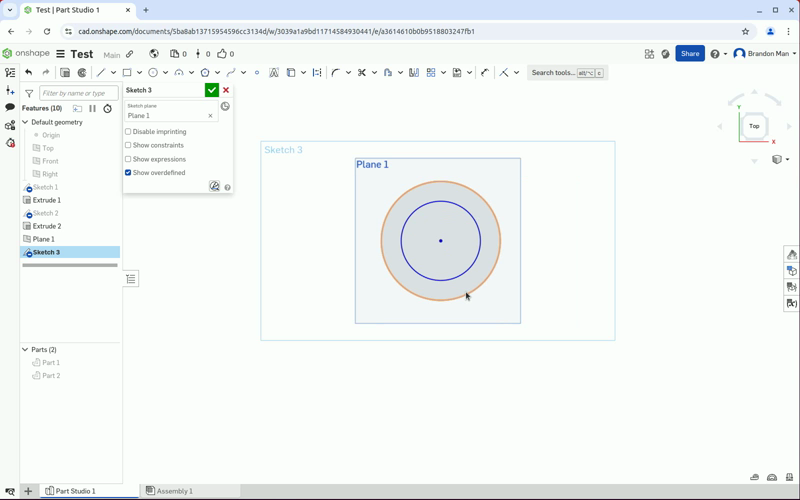
scroll(6)
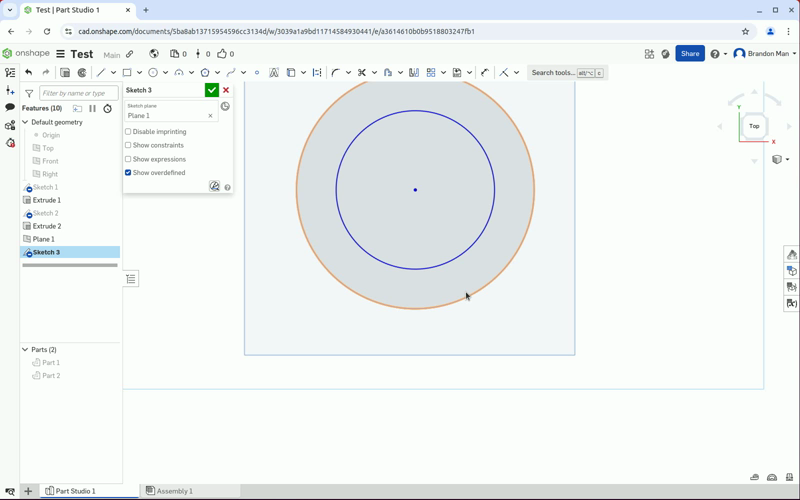
click(466, 291)
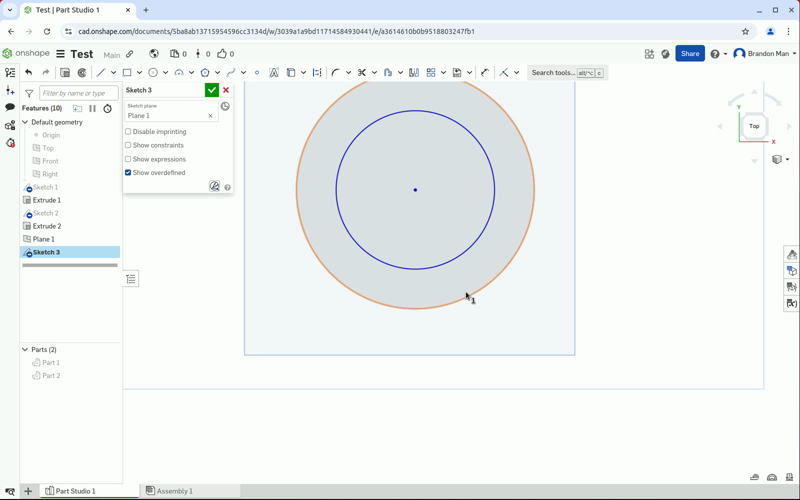
scroll(-6)
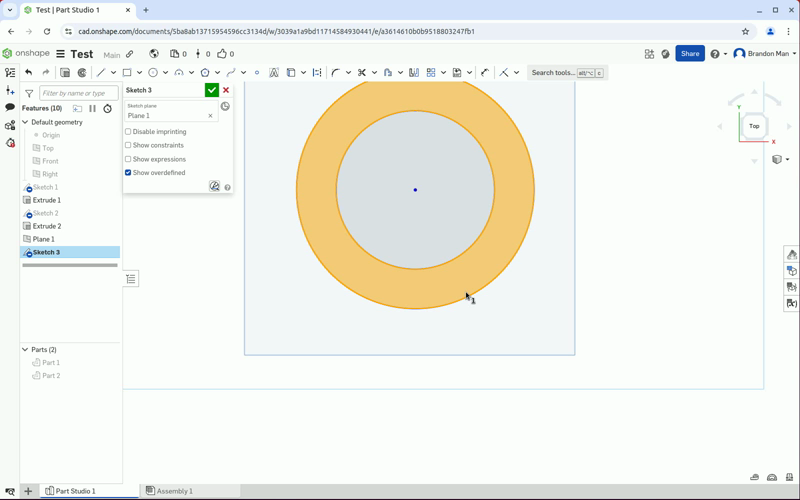
scroll(-6)
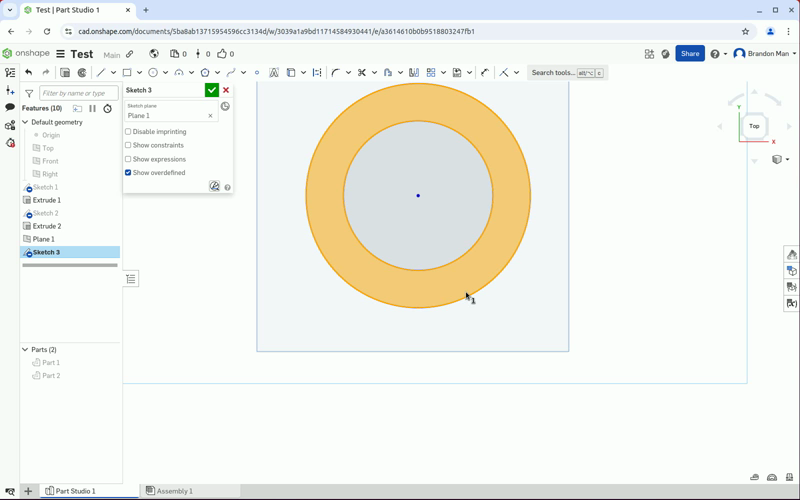
scroll(-6)
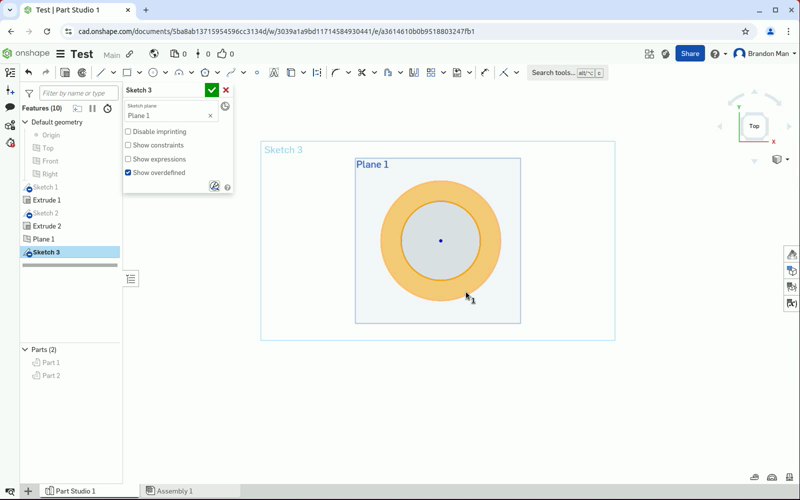
scroll(-6)
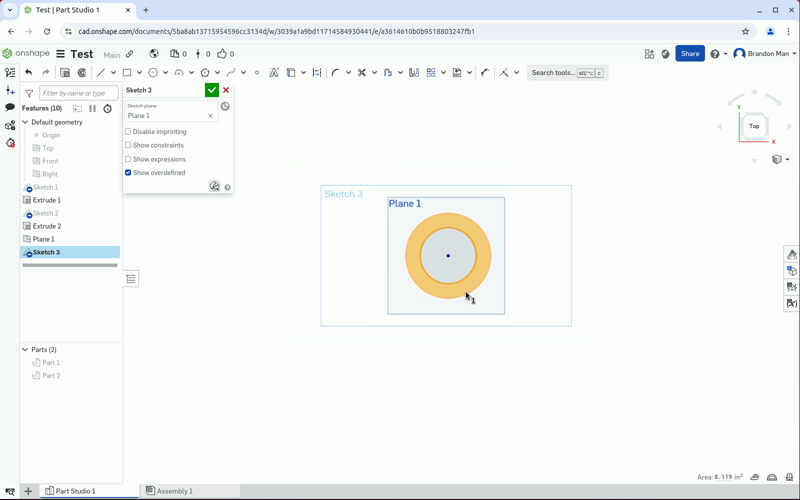
scroll(-6)
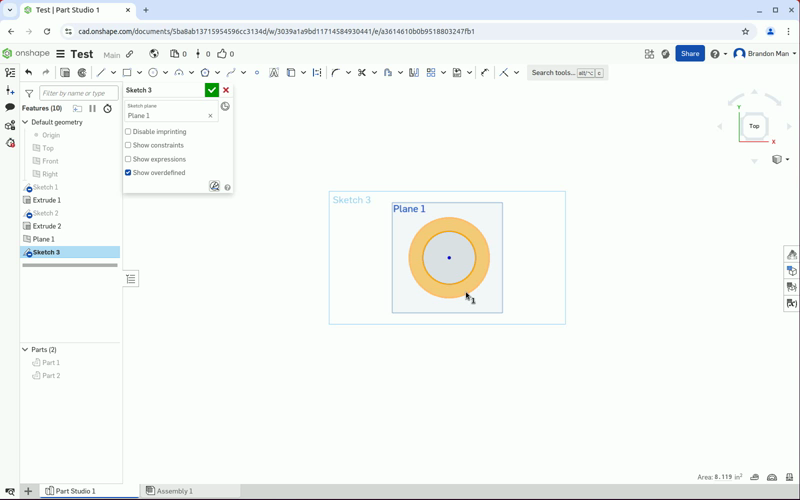
scroll(-6)
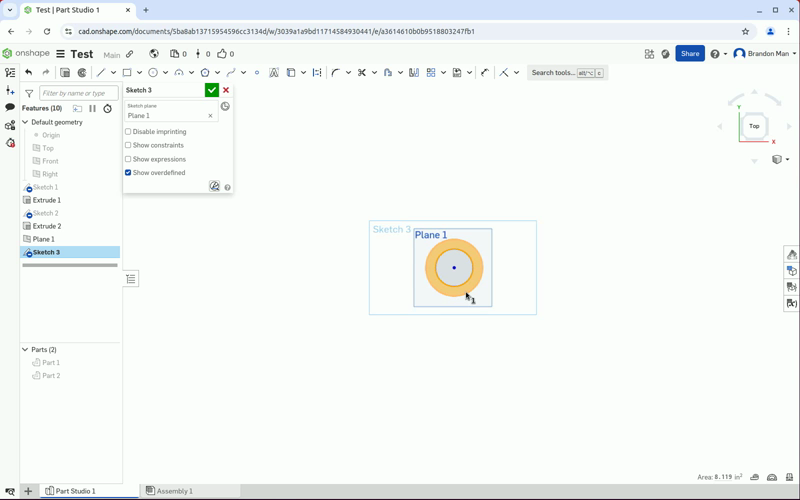
scroll(-6)
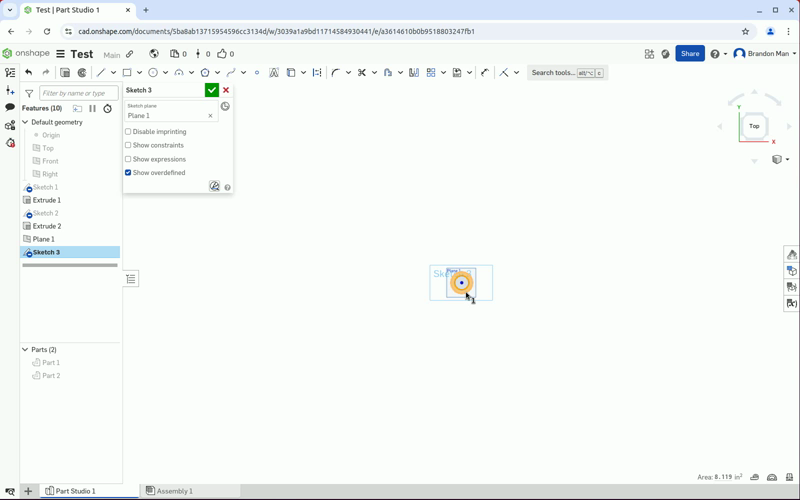
mouse_move(73, 352)
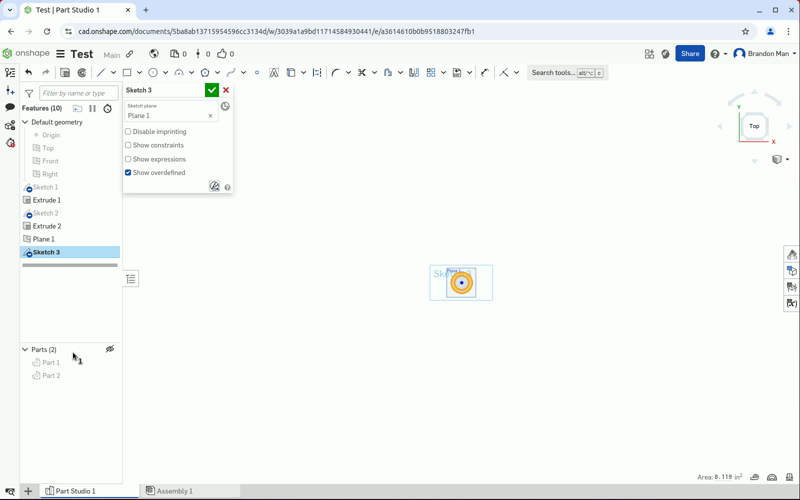
key(shift+y)
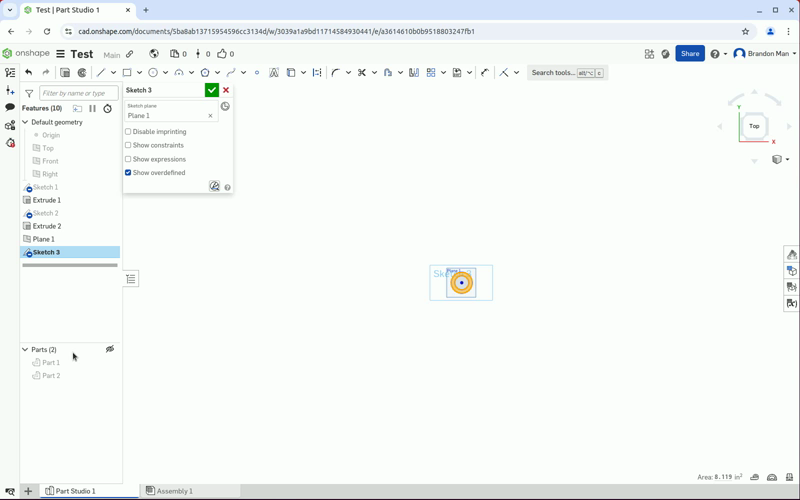
key(shift+e)
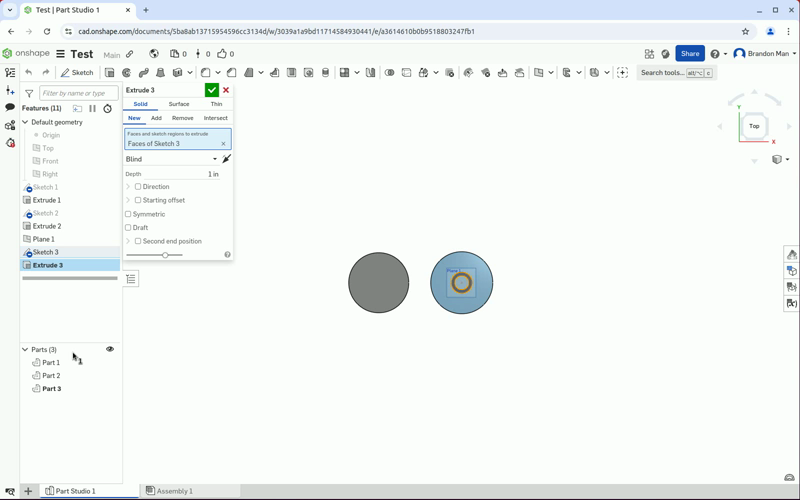
mouse_move(143, 106)
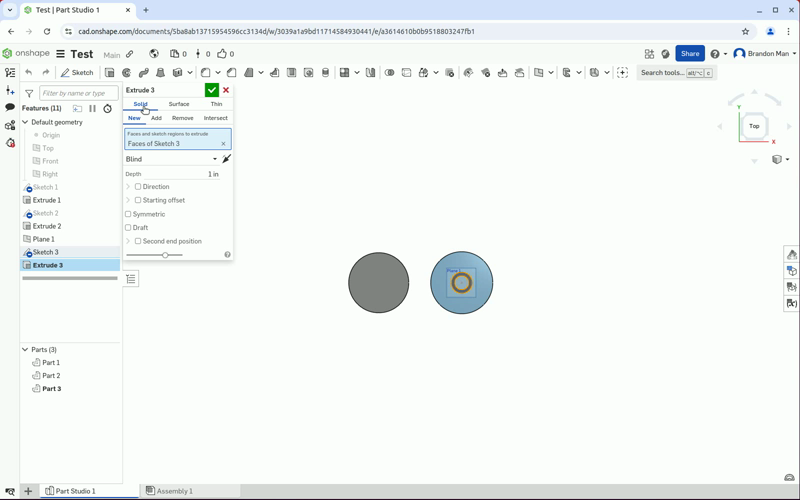
click(143, 106)
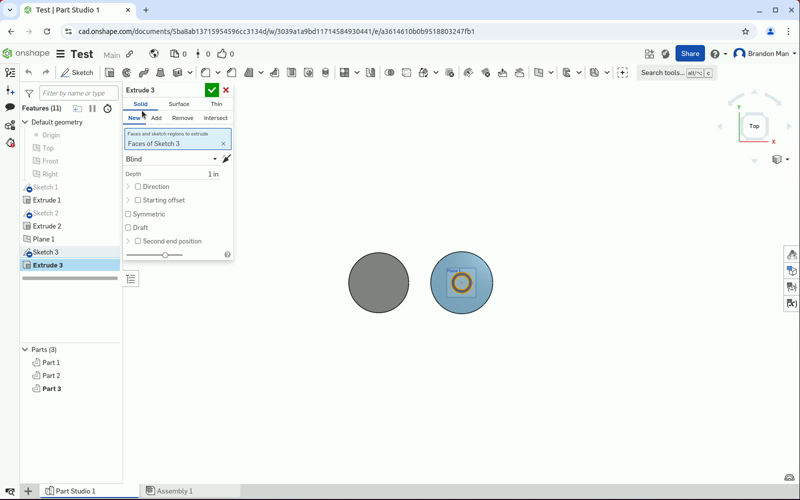
mouse_move(137, 120)
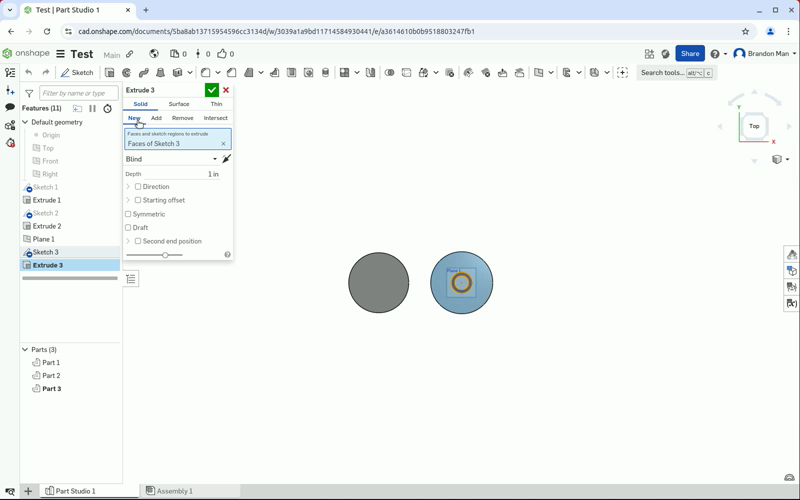
click(137, 120)
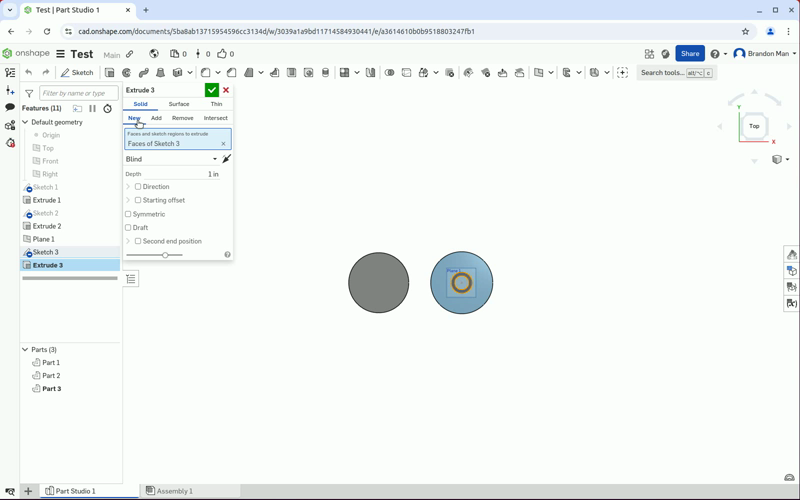
key(tab, 4)
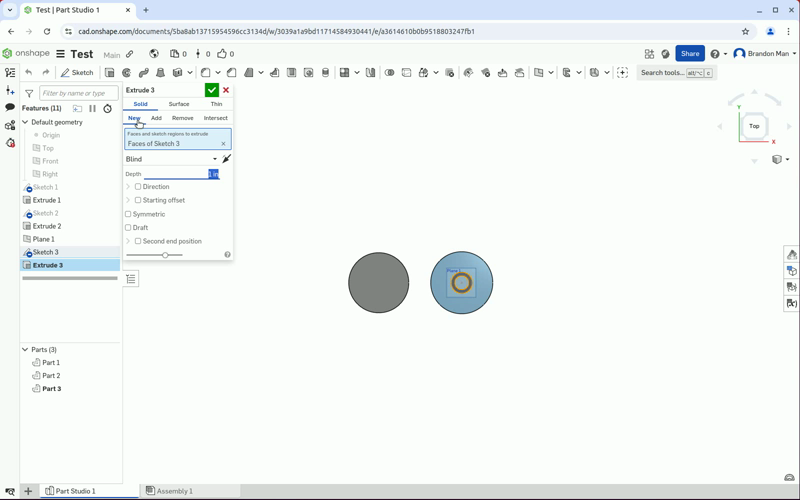
text(3.37)
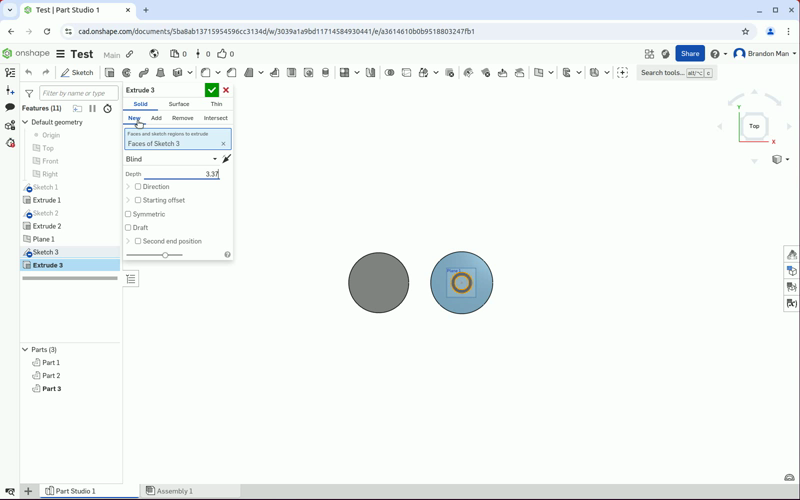
key(enter)
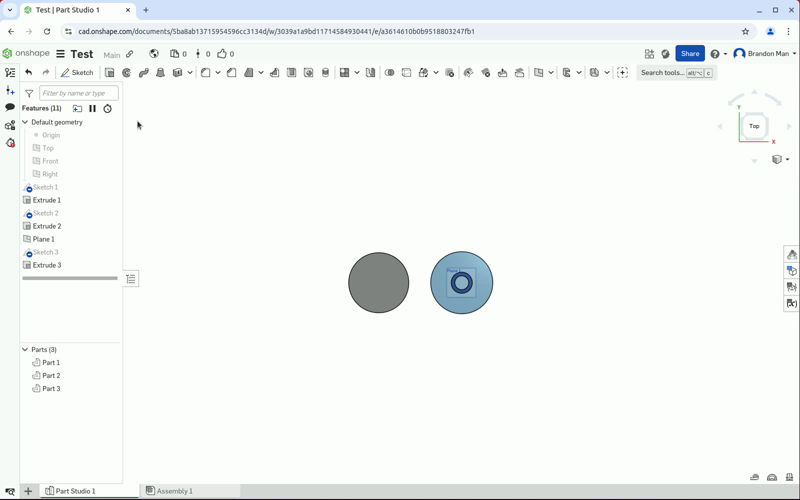
key(shift+h)
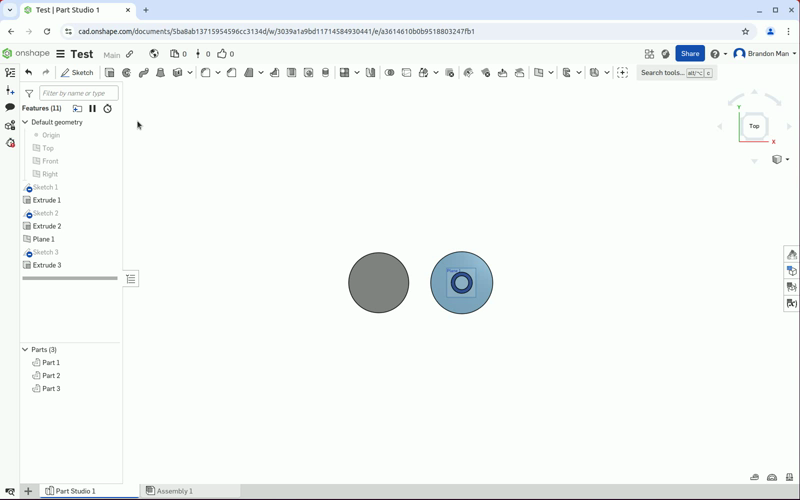
key(shift+h)
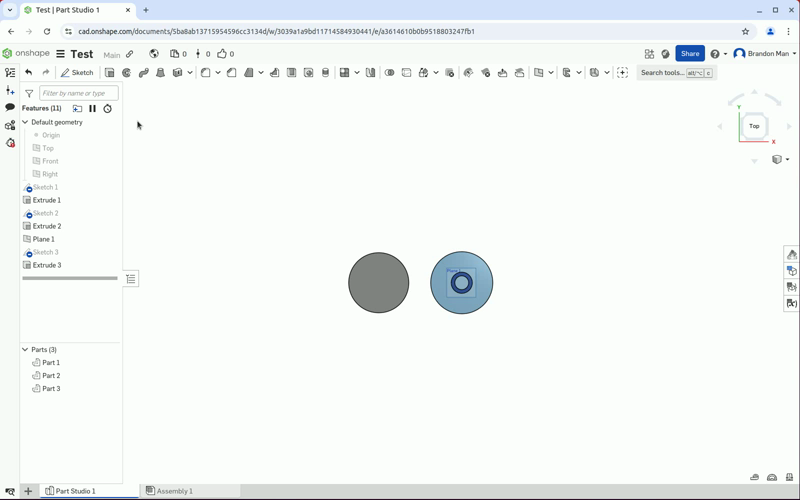
mouse_move(73, 189)
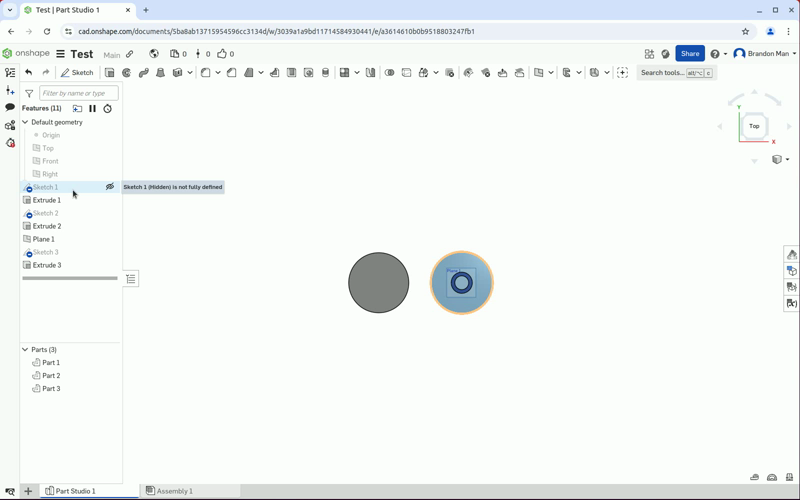
click(73, 189)
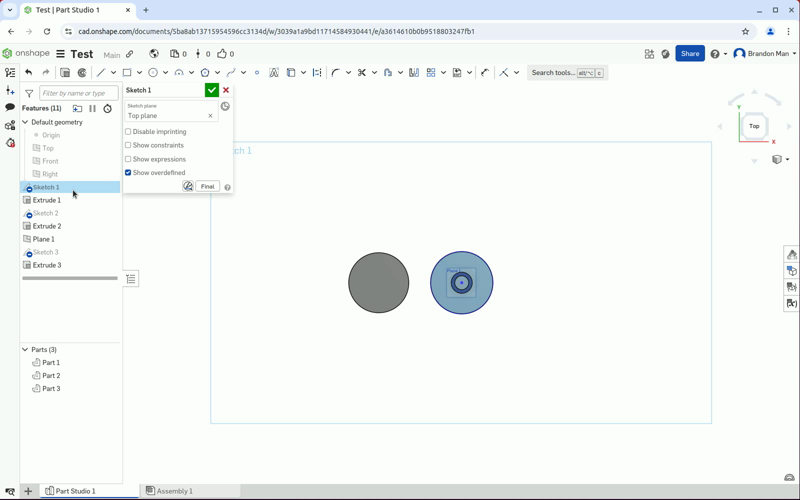
mouse_move(229, 92)
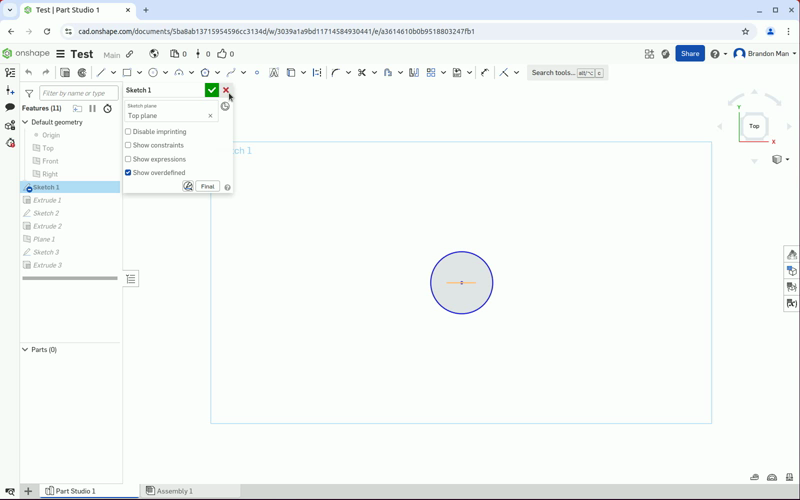
click(229, 92)
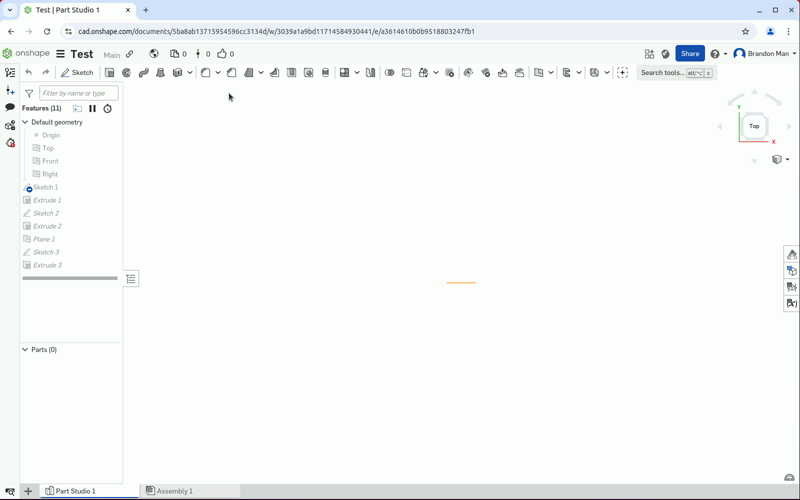
key(shift+s)
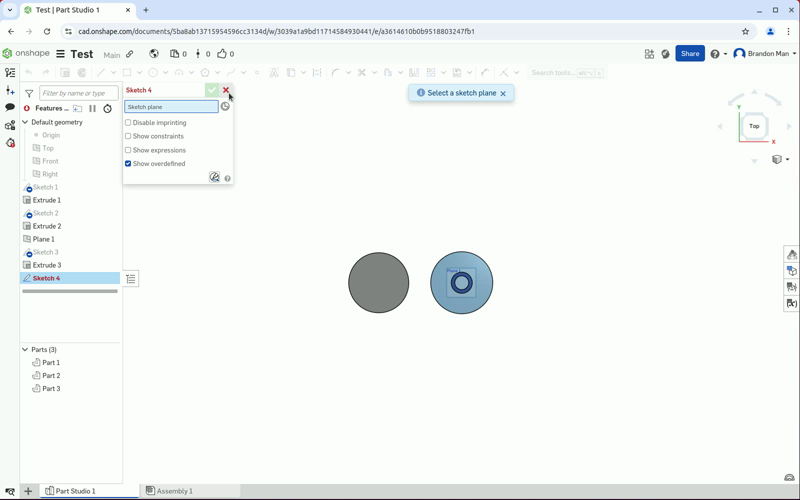
mouse_move(73, 241)
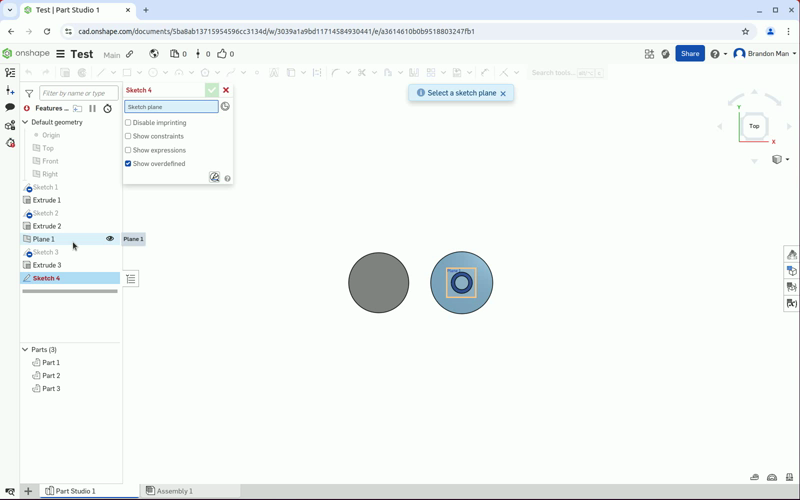
click(73, 241)
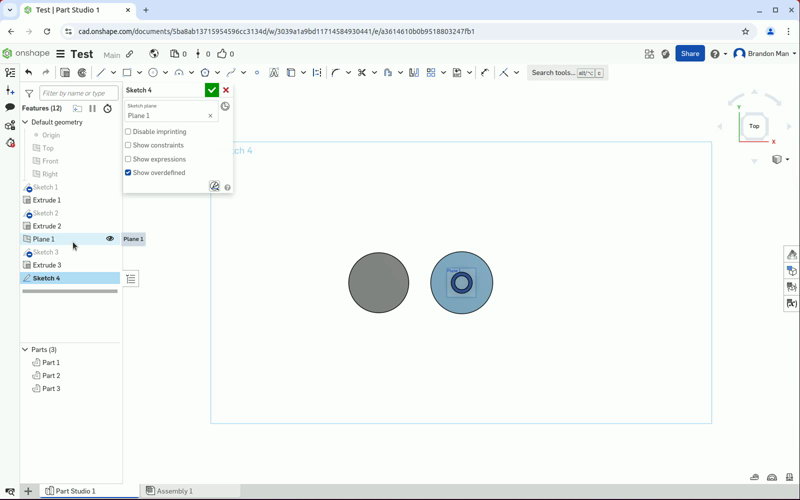
mouse_move(73, 352)
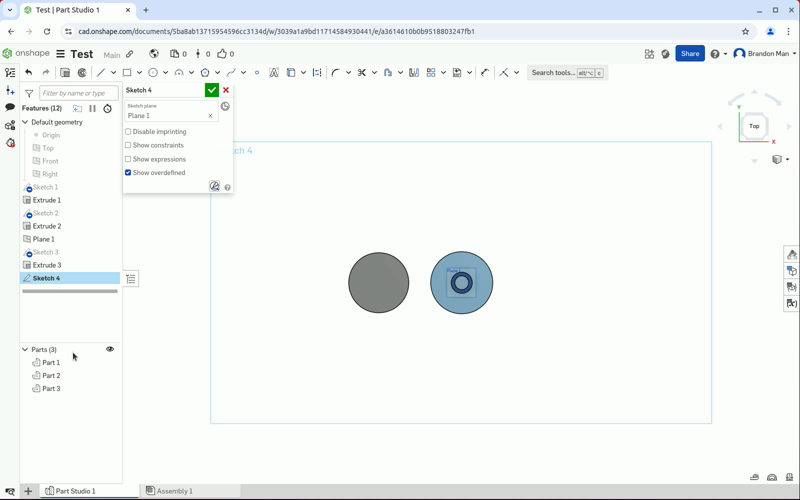
key(y)
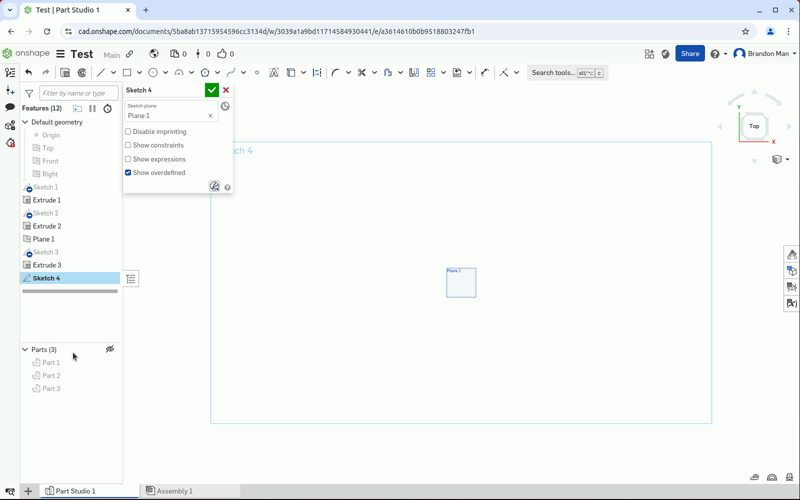
key(c)
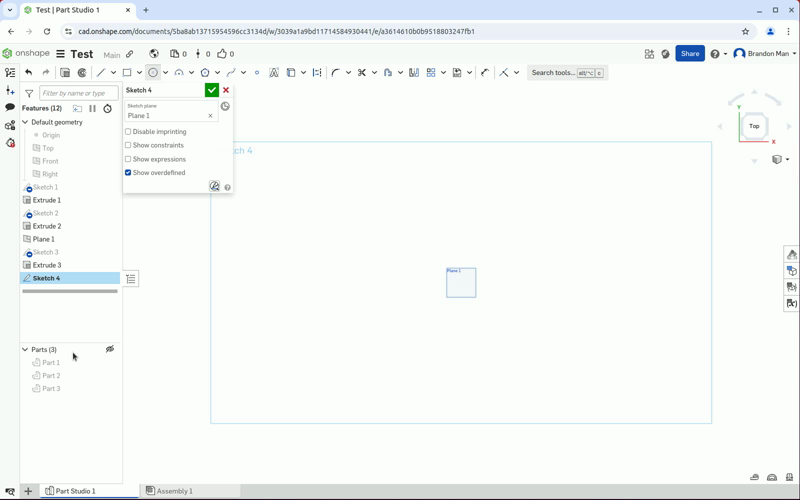
key_down(shift)
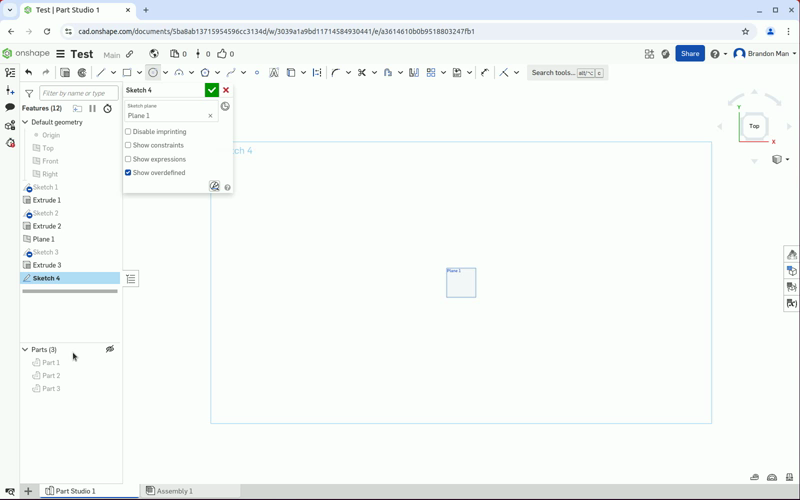
mouse_move(378, 282)
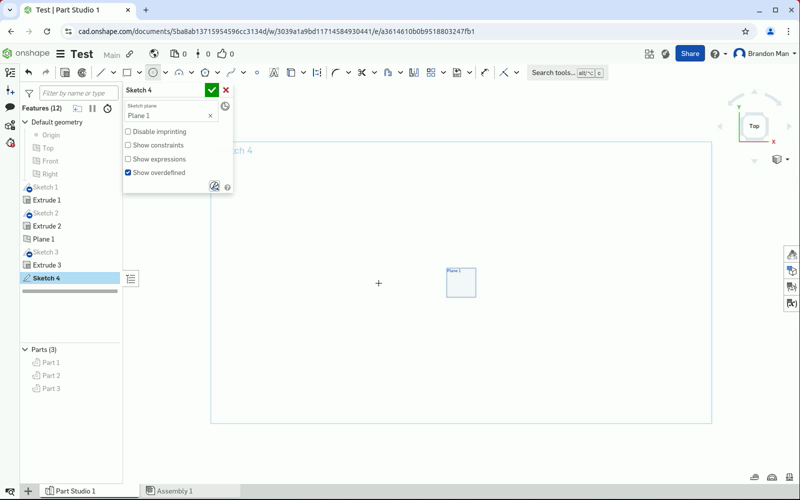
click(378, 282)
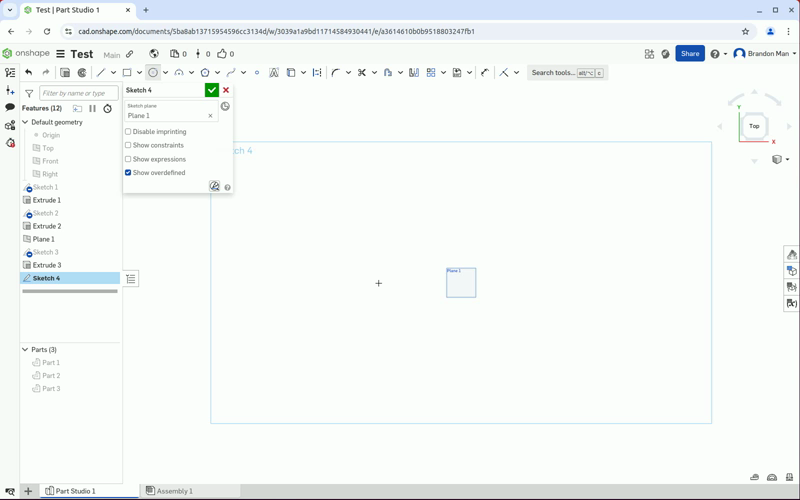
key_up(shift)
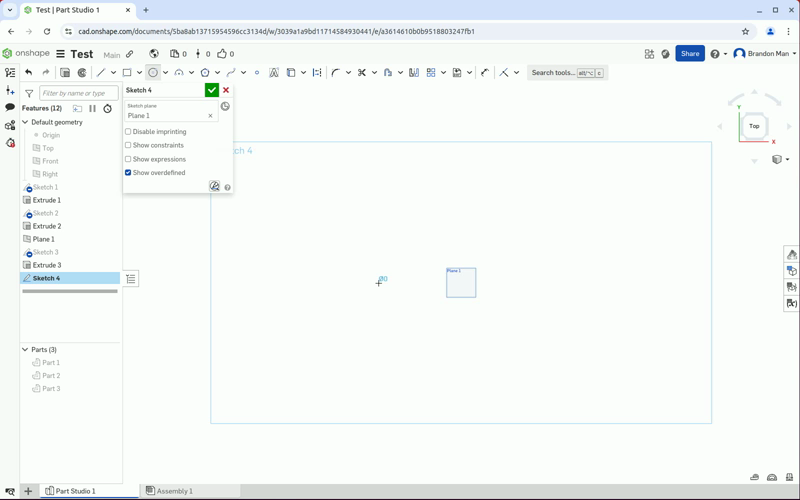
mouse_move(385, 282)
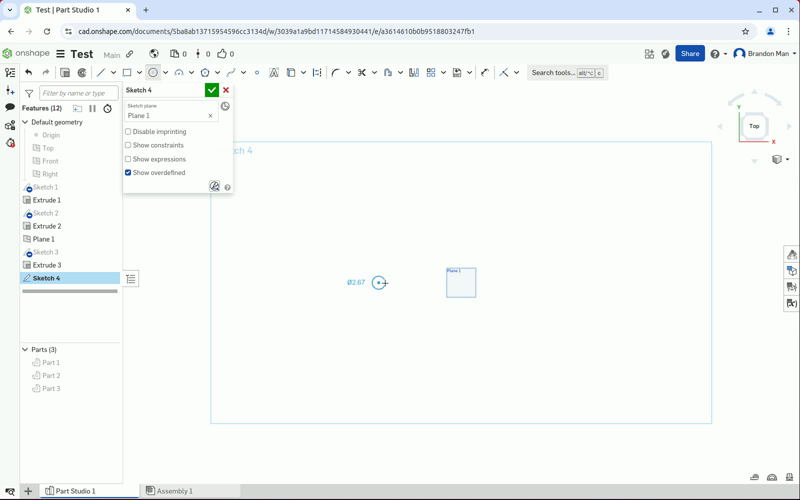
click(385, 282)
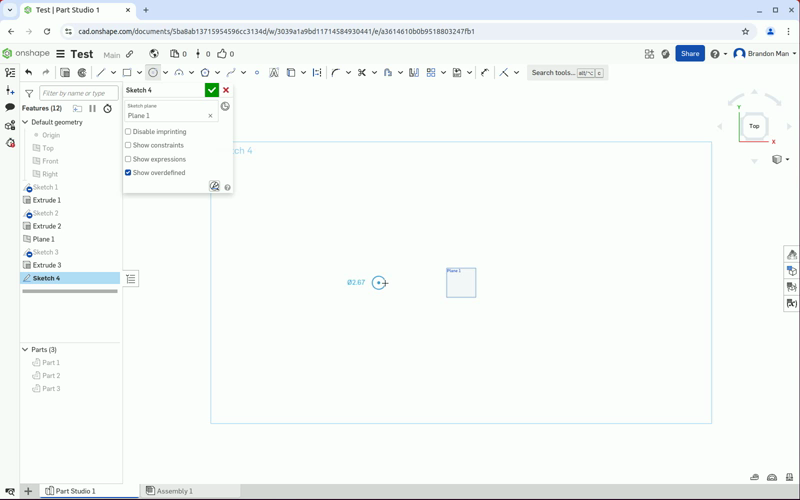
key(esc)
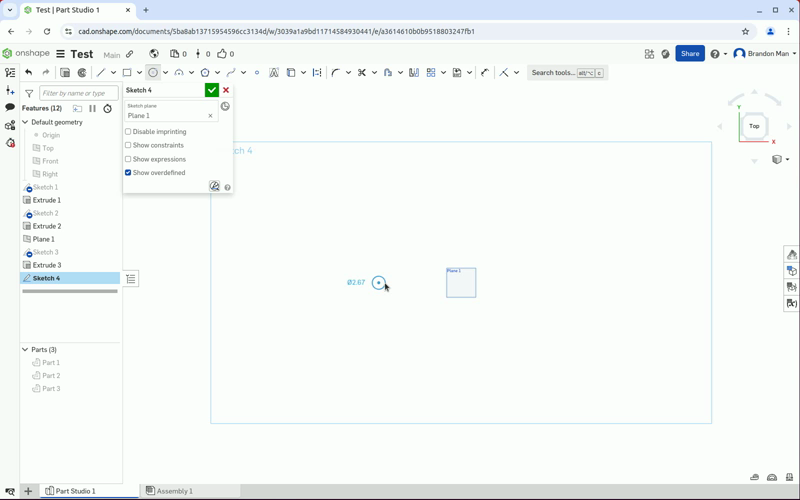
mouse_move(379, 280)
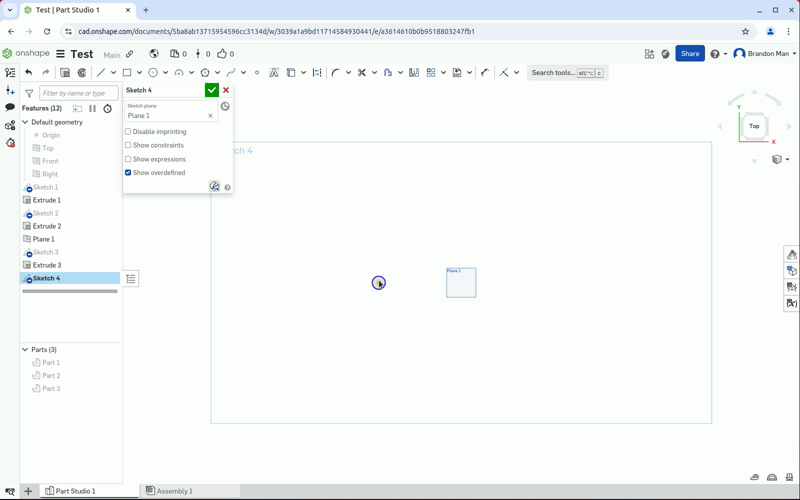
scroll(6)
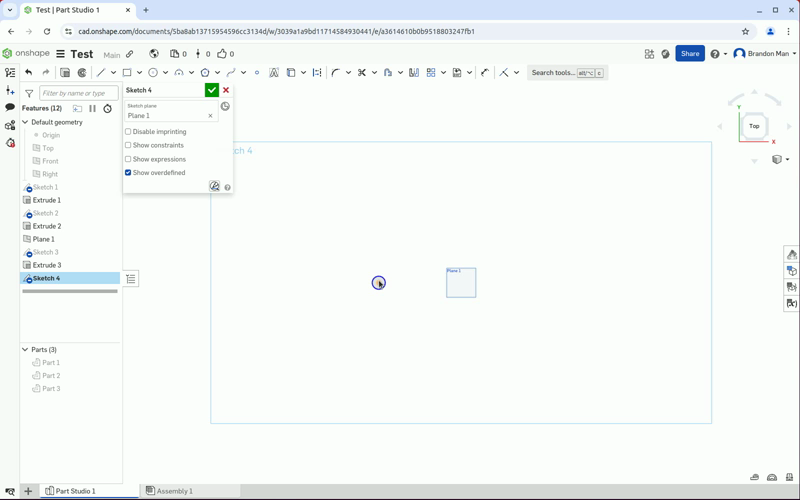
scroll(6)
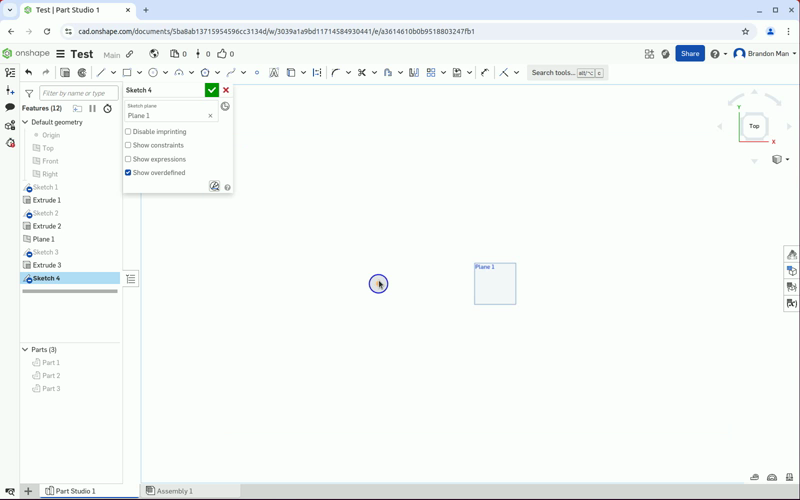
scroll(6)
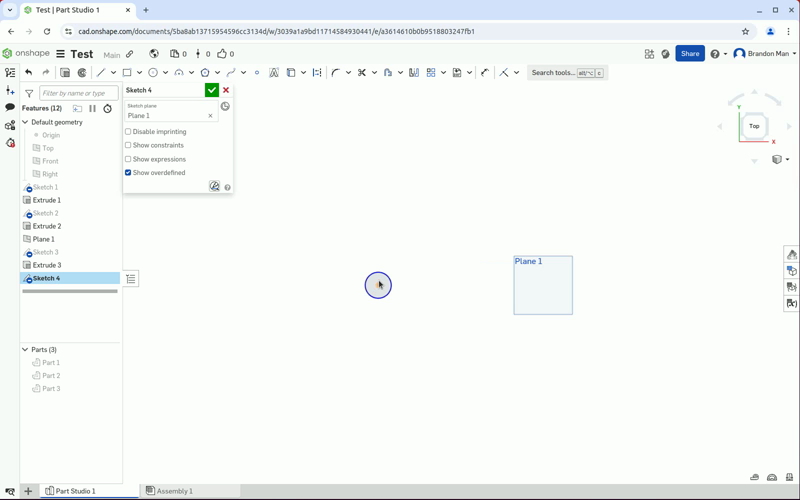
scroll(6)
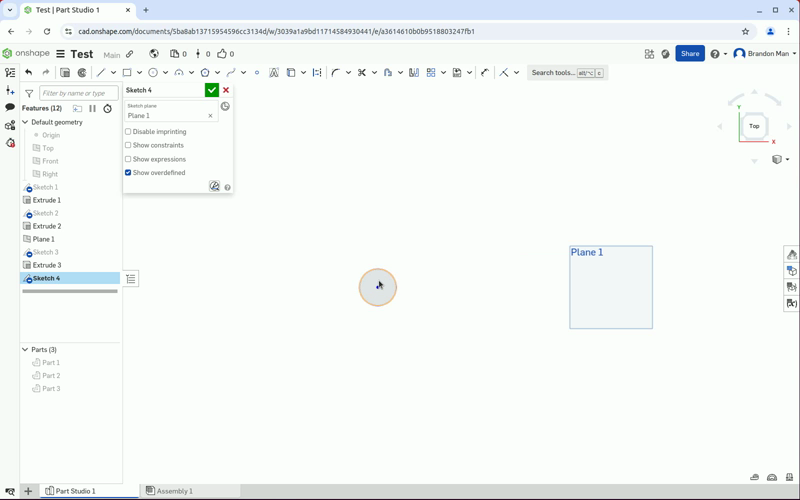
scroll(6)
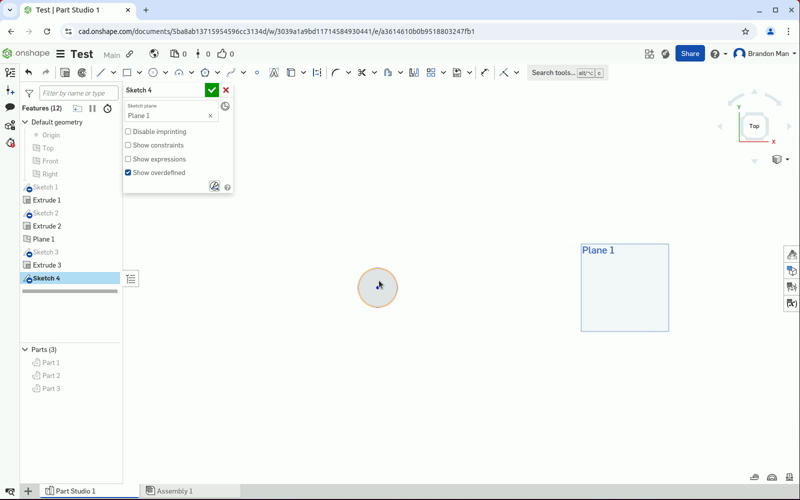
scroll(6)
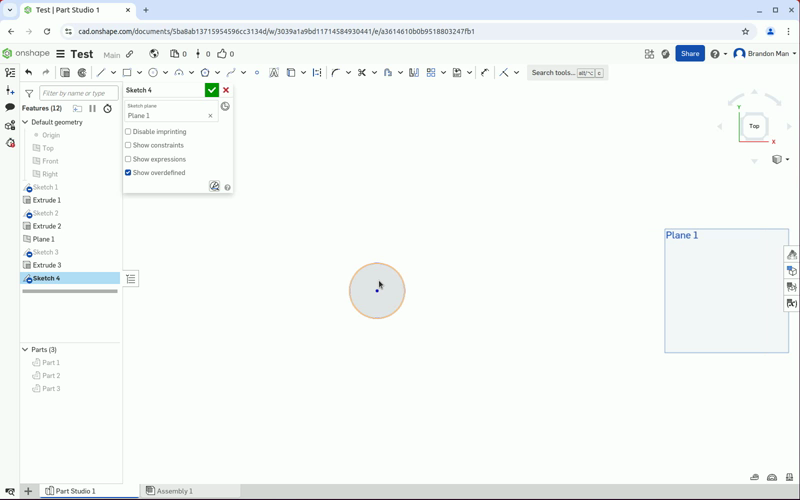
scroll(6)
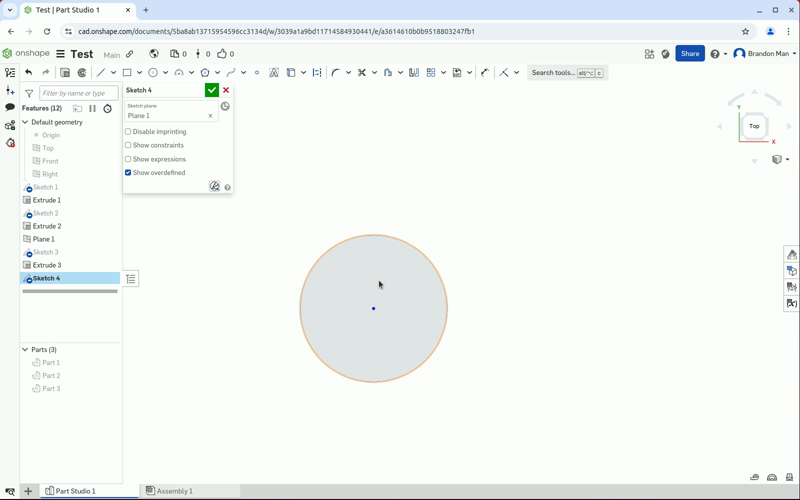
click(379, 280)
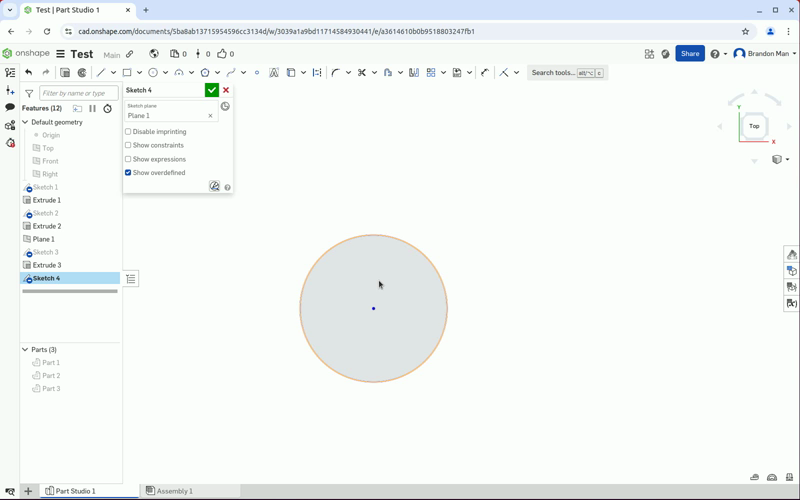
scroll(-6)
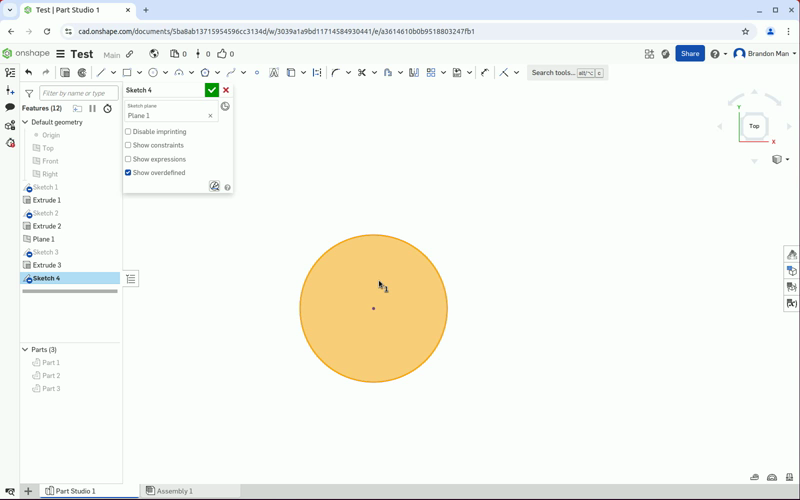
scroll(-6)
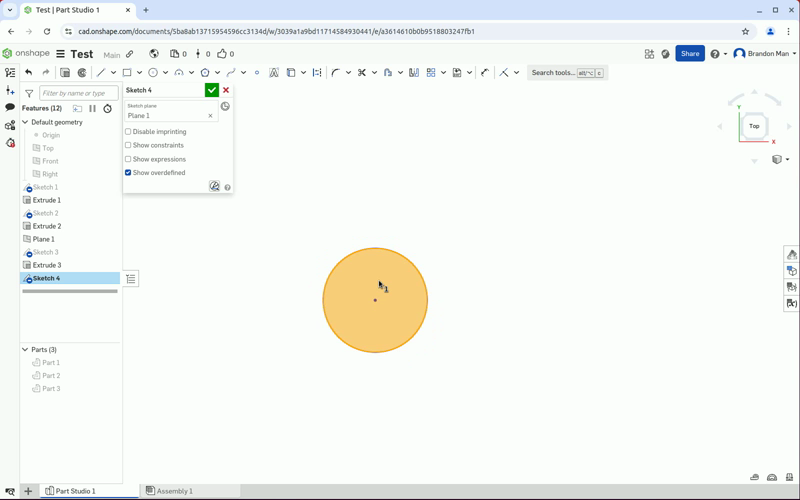
scroll(-6)
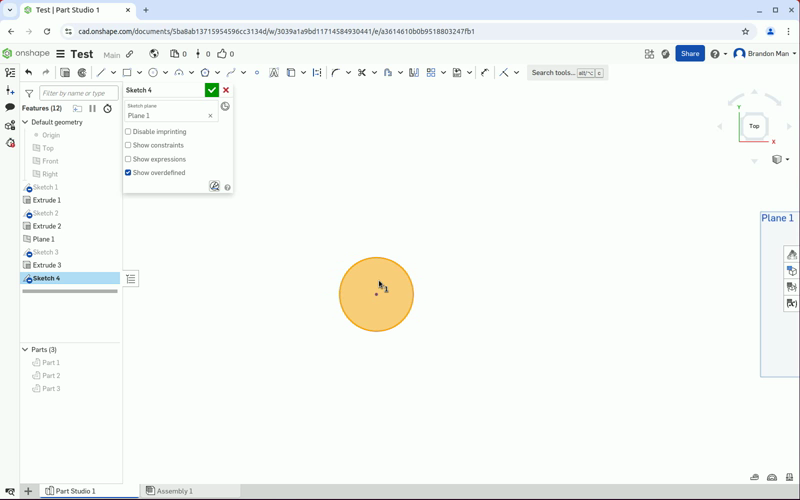
scroll(-6)
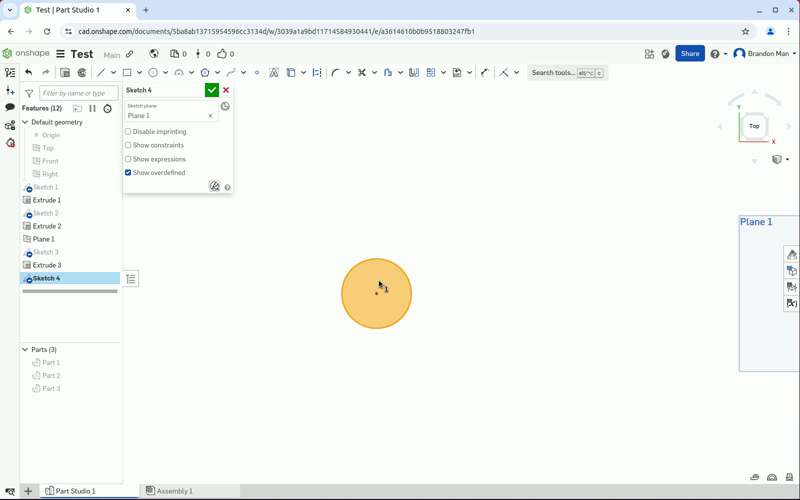
scroll(-6)
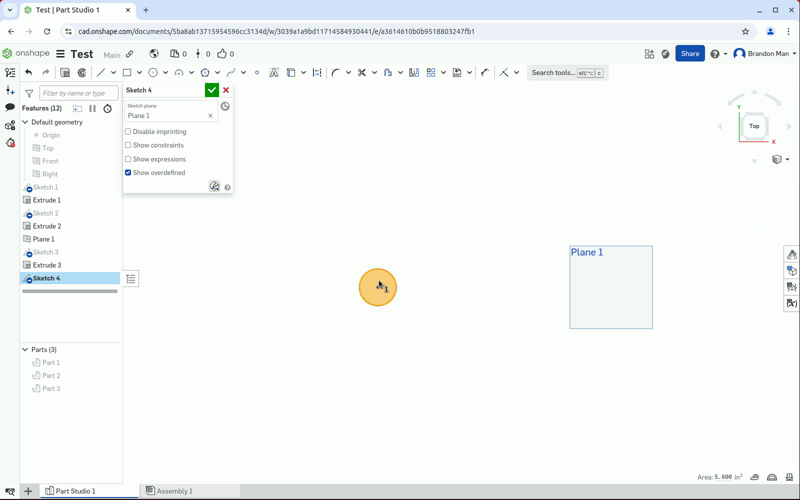
scroll(-6)
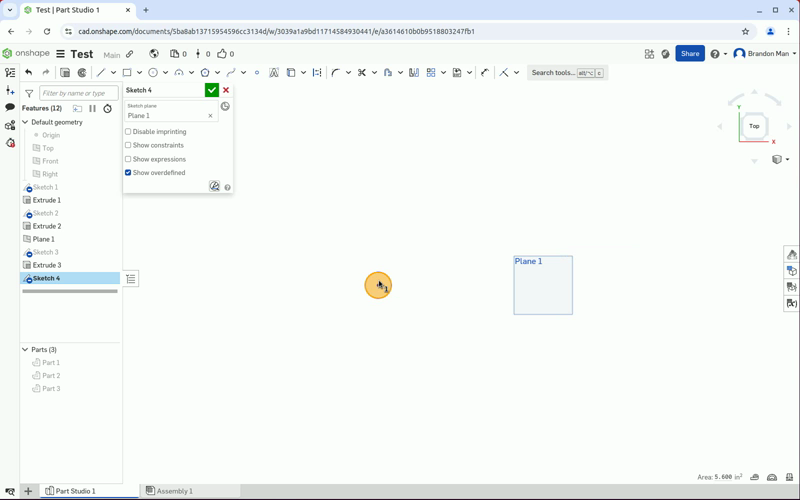
scroll(-6)
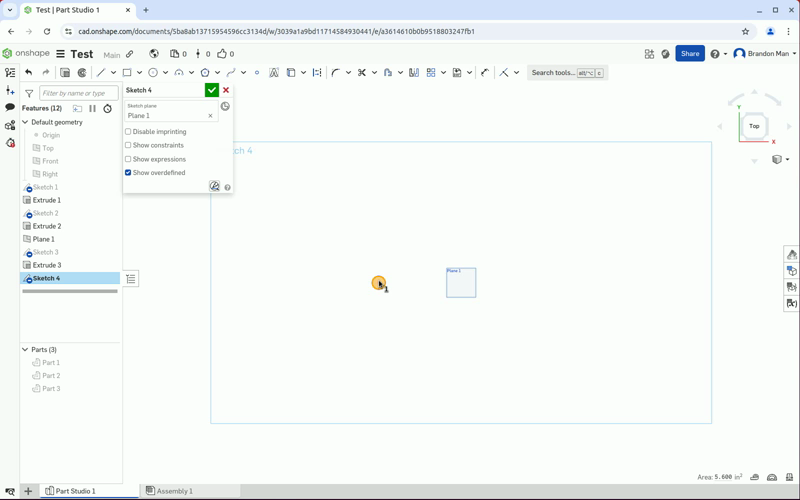
mouse_move(73, 352)
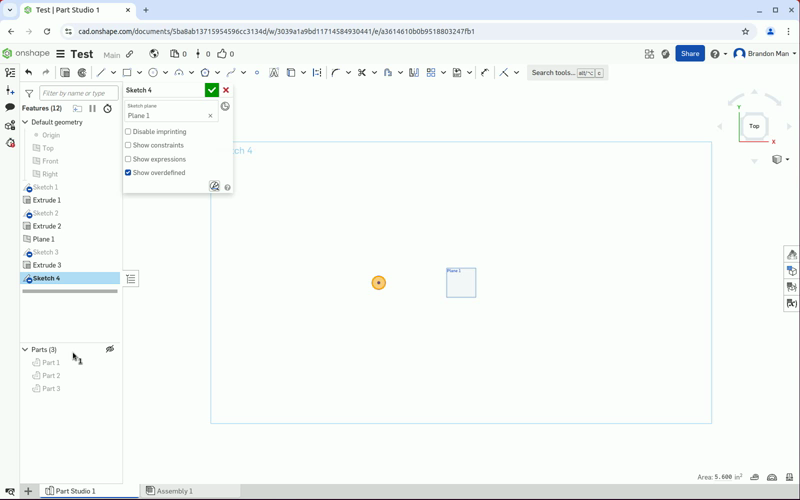
key(shift+y)
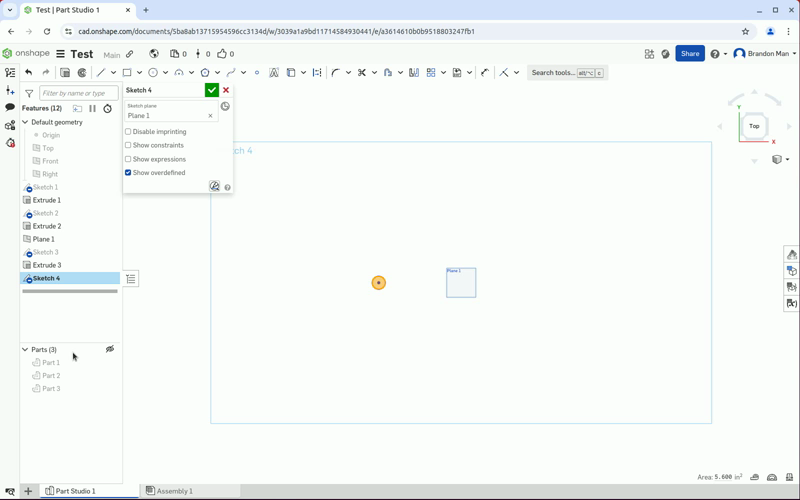
key(shift+e)
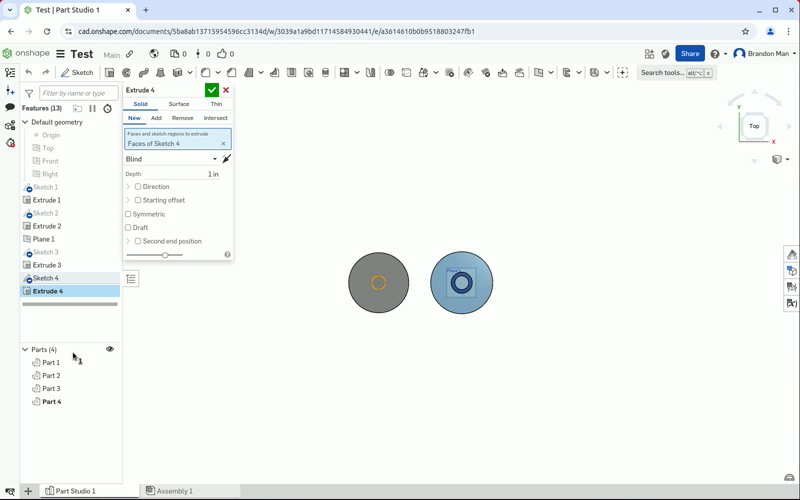
mouse_move(143, 106)
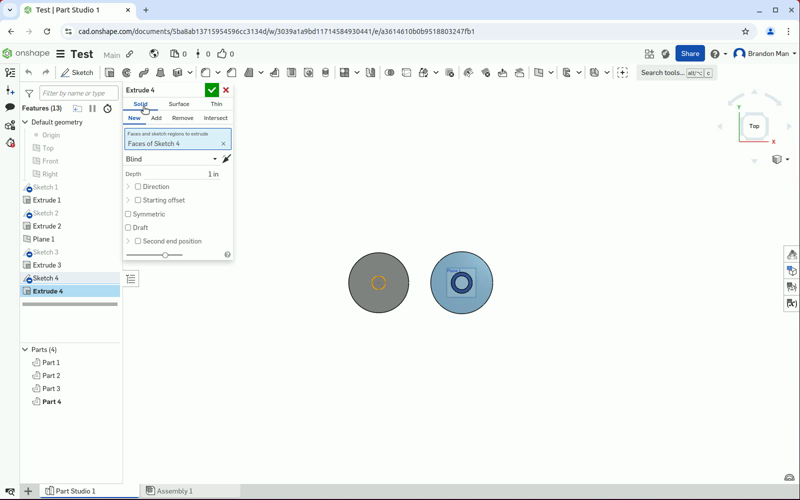
click(143, 106)
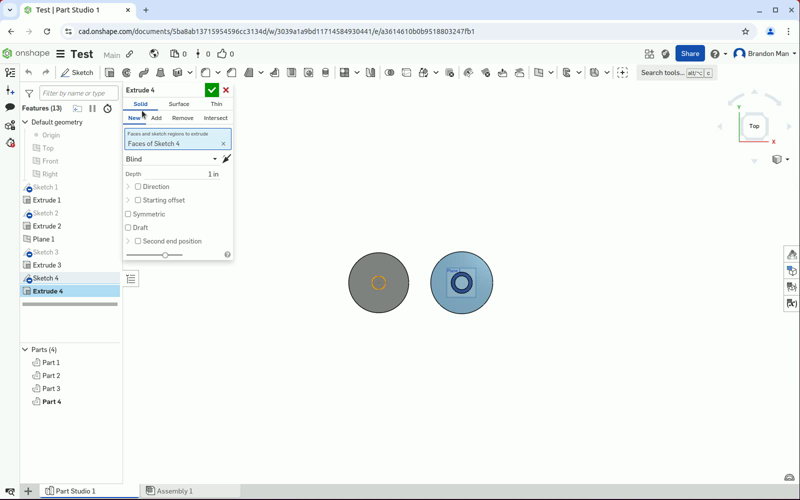
mouse_move(137, 120)
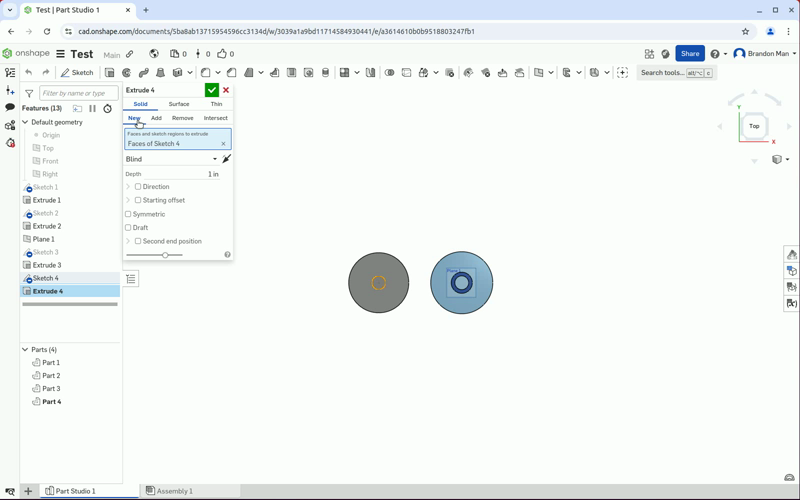
click(137, 120)
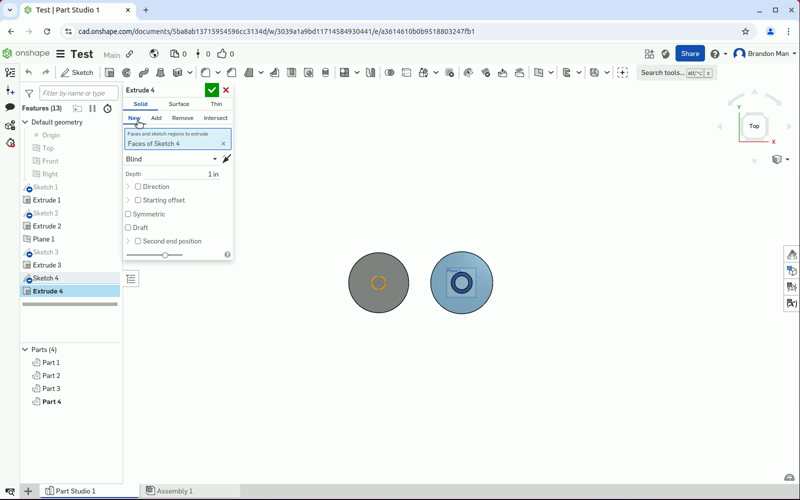
key(tab, 4)
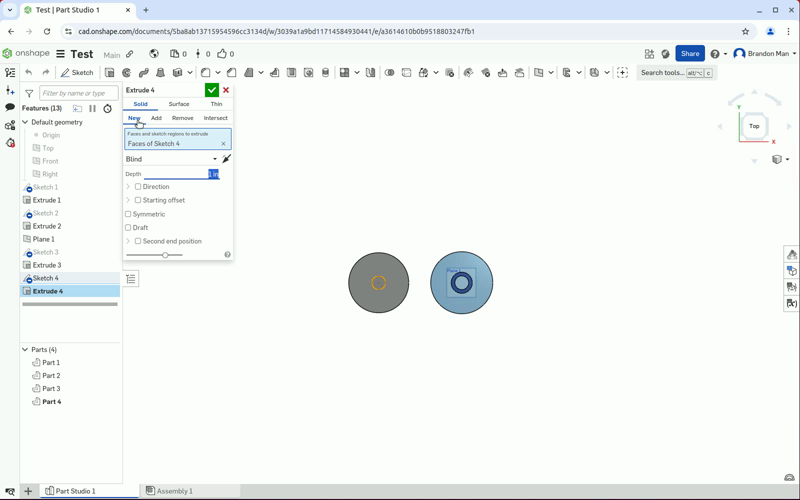
text(3.37)
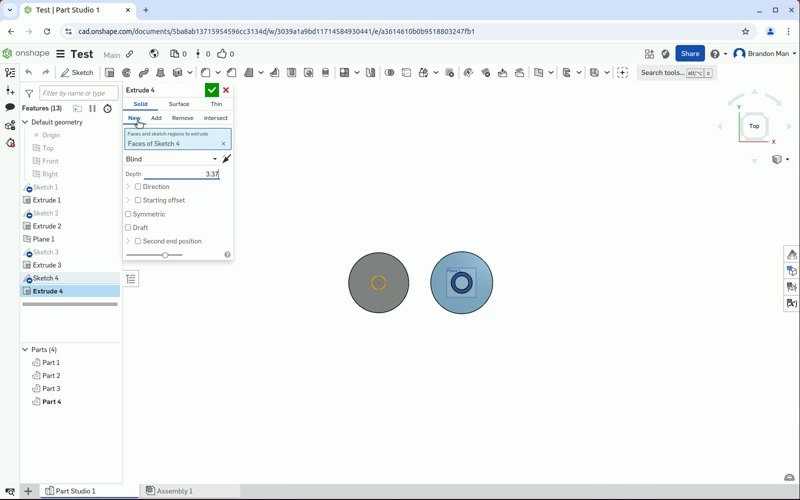
key(enter)
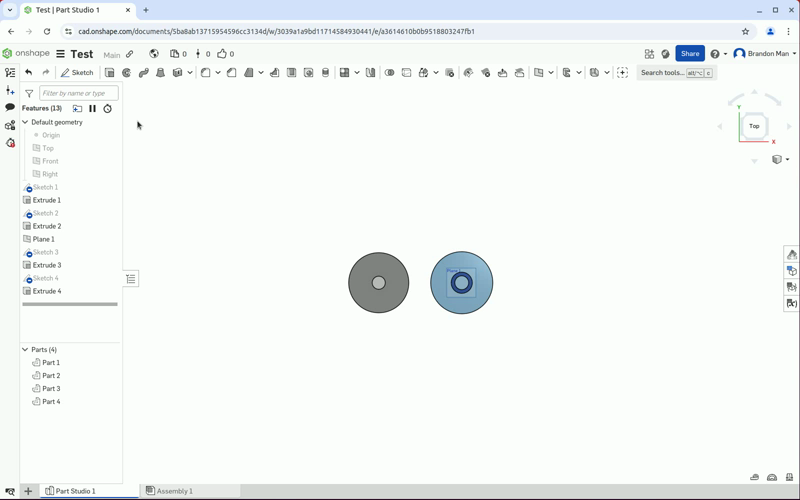
key(shift+h)
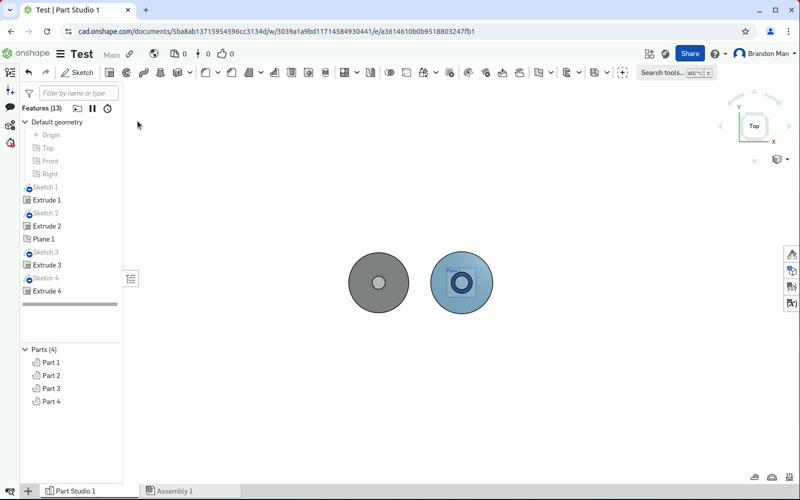
key(shift+h)
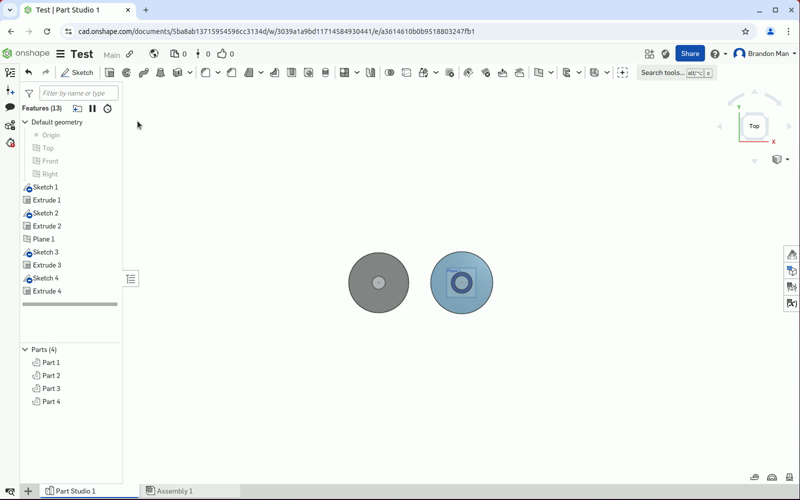
key(shift+7)
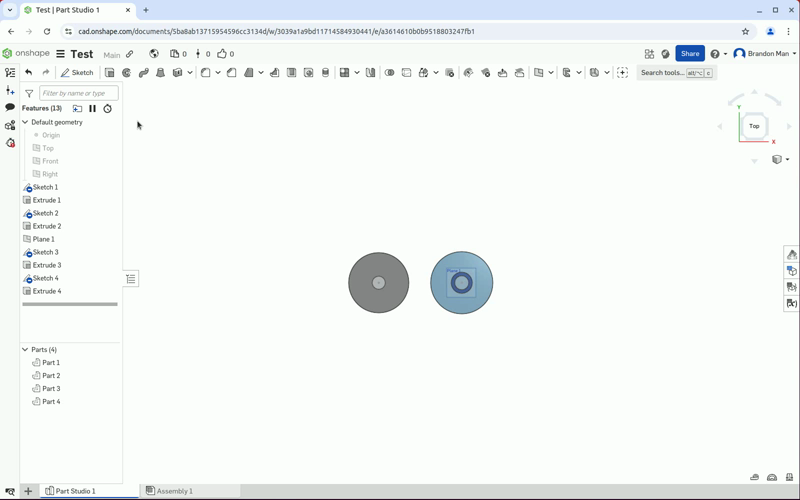
key(up, 3)
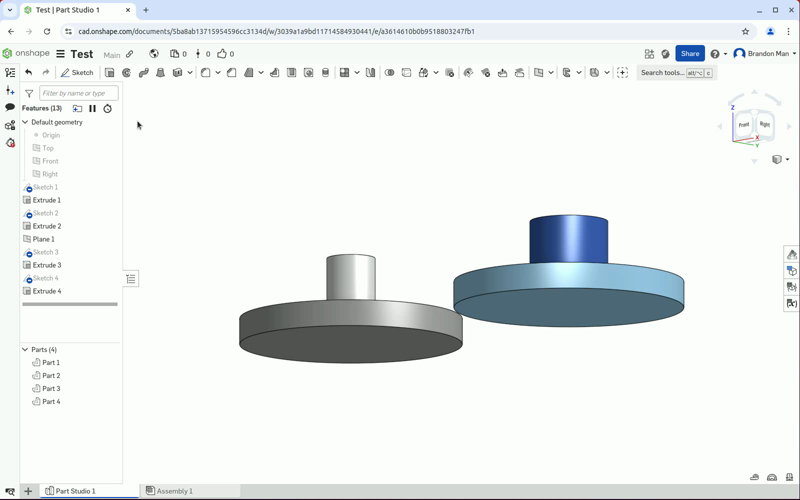
key(left, 3)
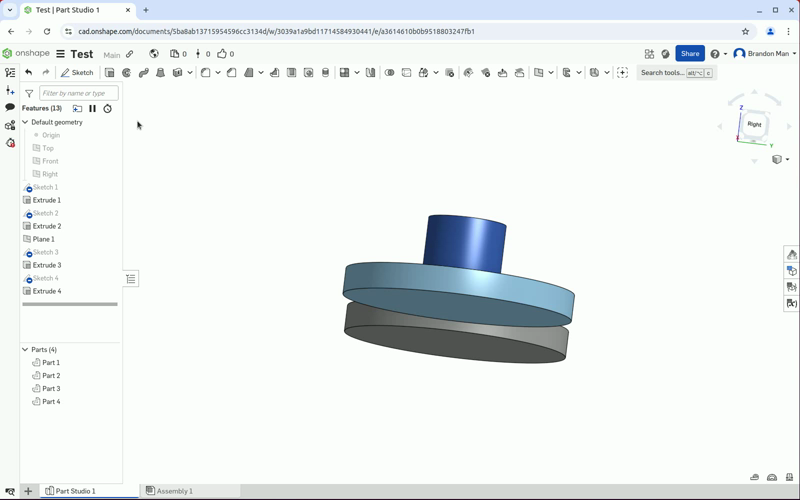
key(right, 3)
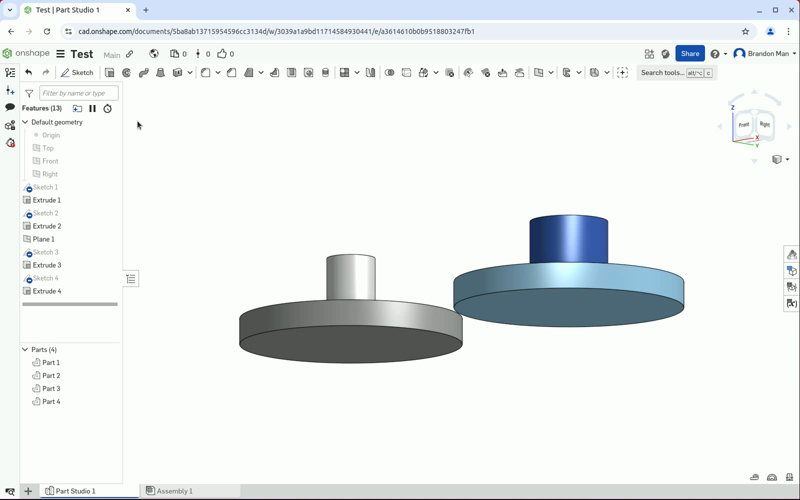
key(down, 3)
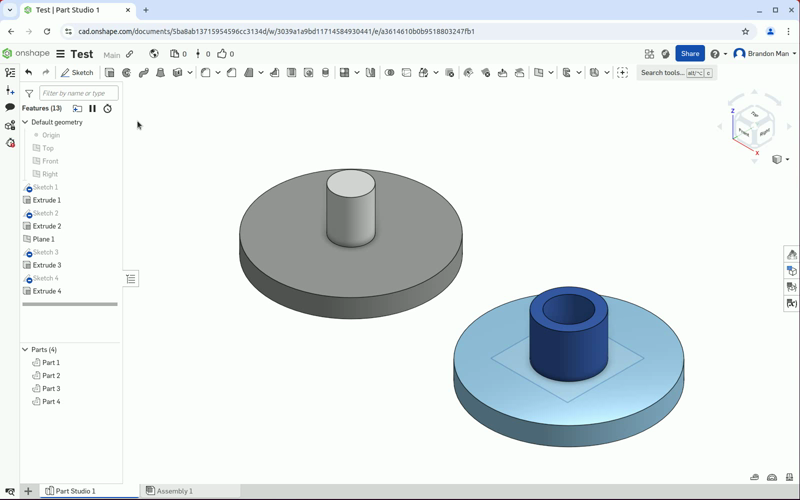
mouse_move(73, 189)
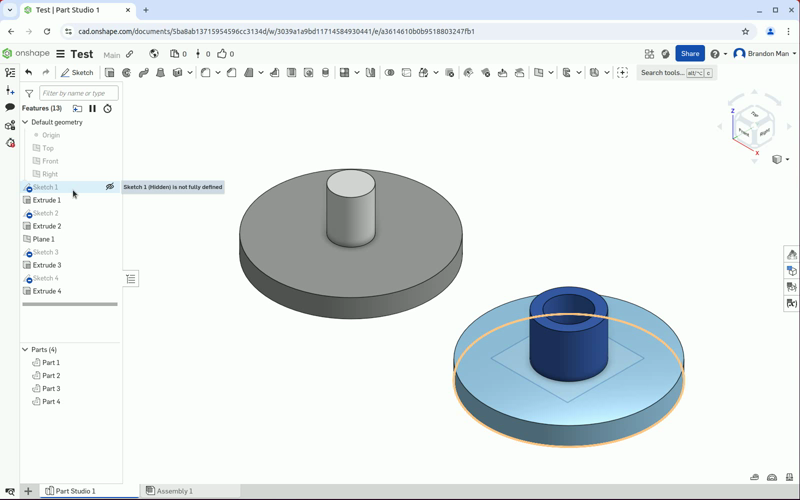
click(73, 189)